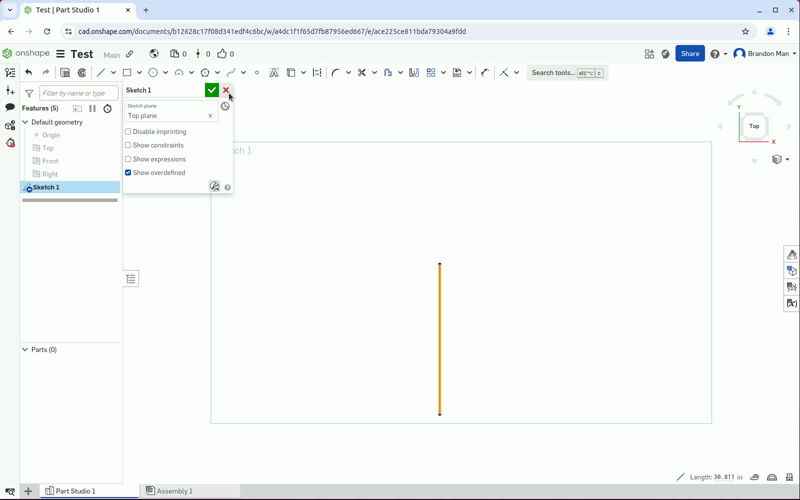
key(shift+h)
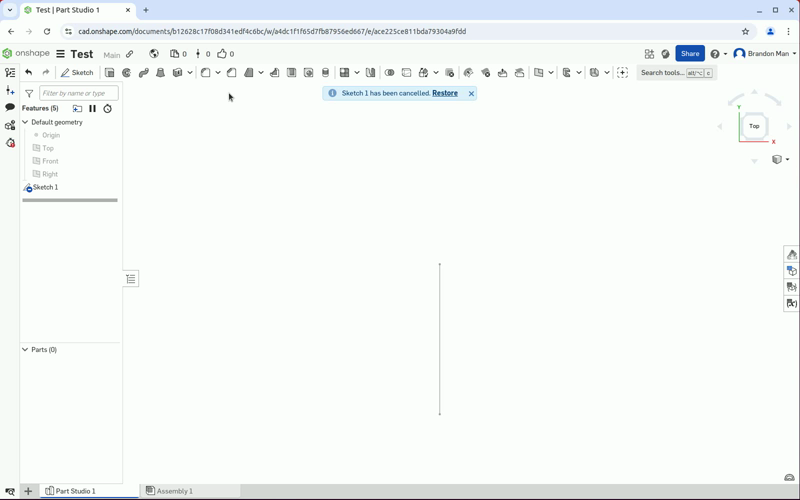
mouse_move(73, 352)
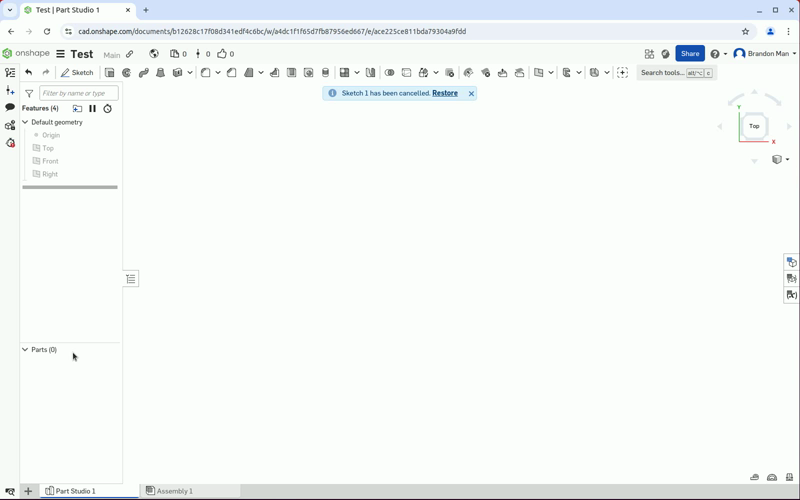
key(y)
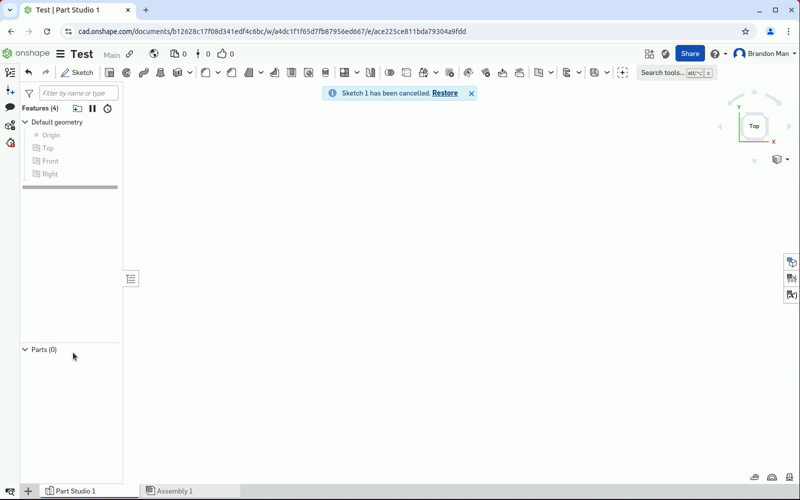
key(shift+p)
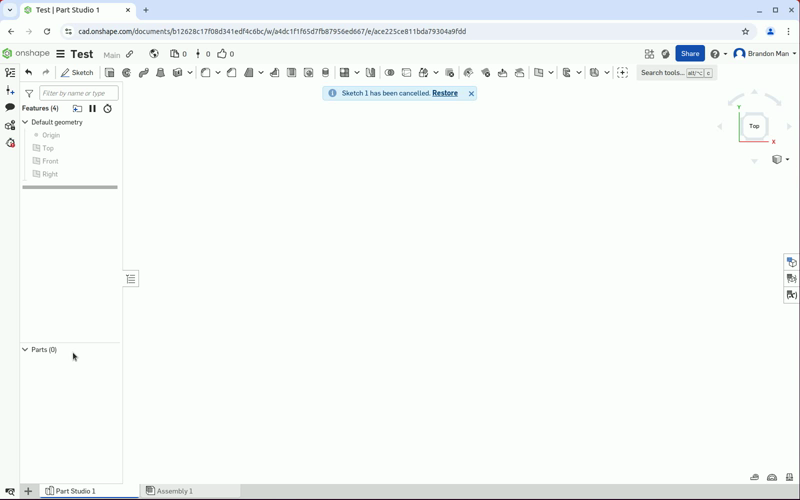
key(space)
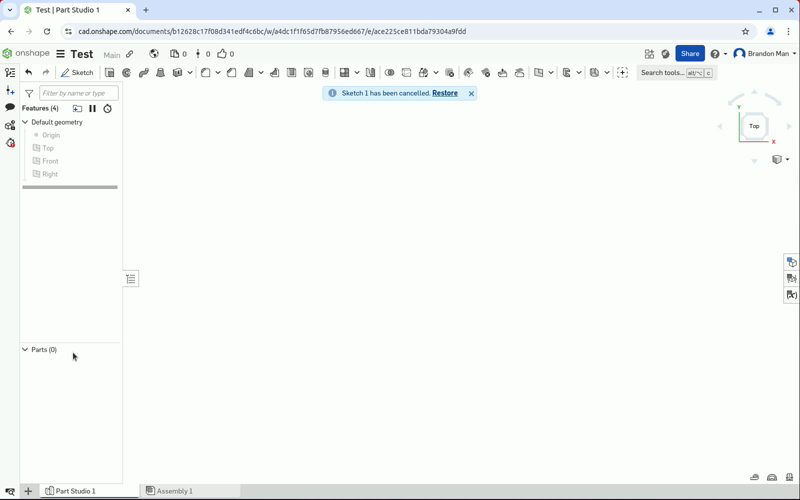
key_down(shift)
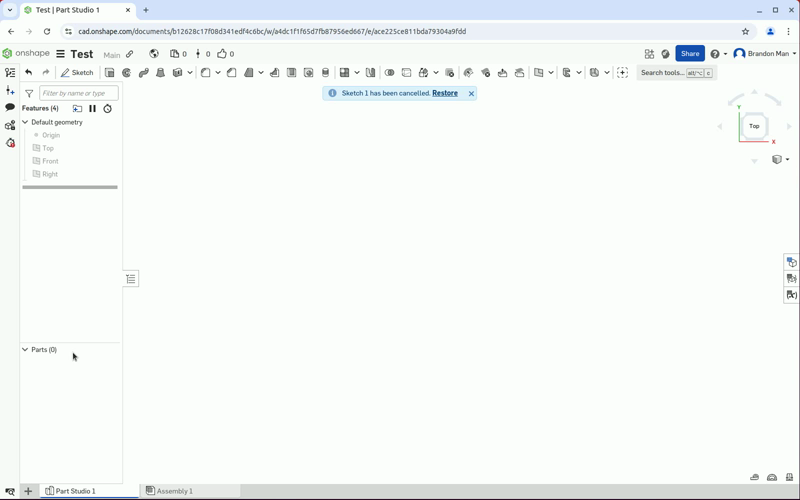
key(up)
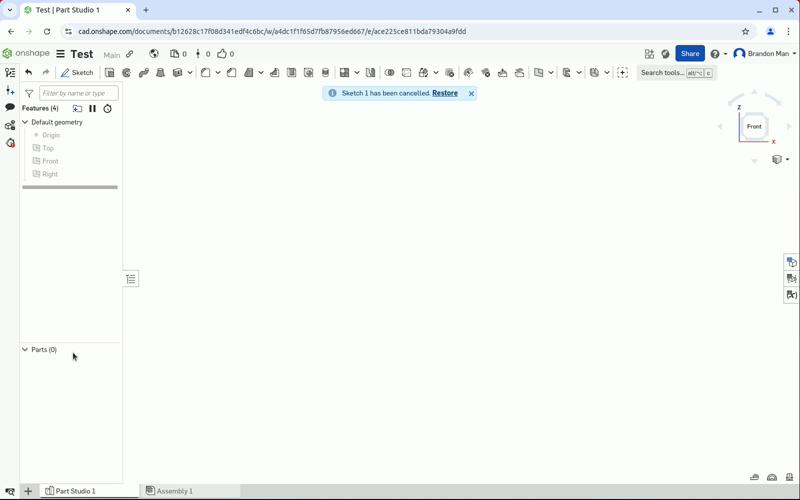
key_up(shift)
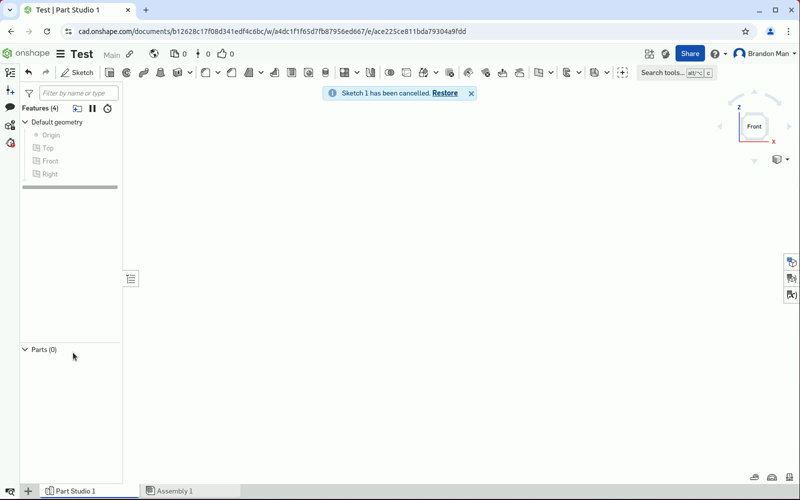
mouse_move(73, 352)
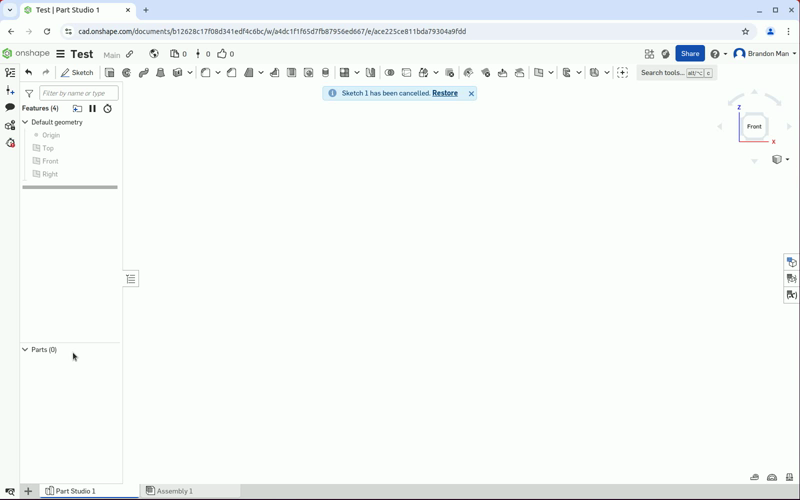
key(shift+y)
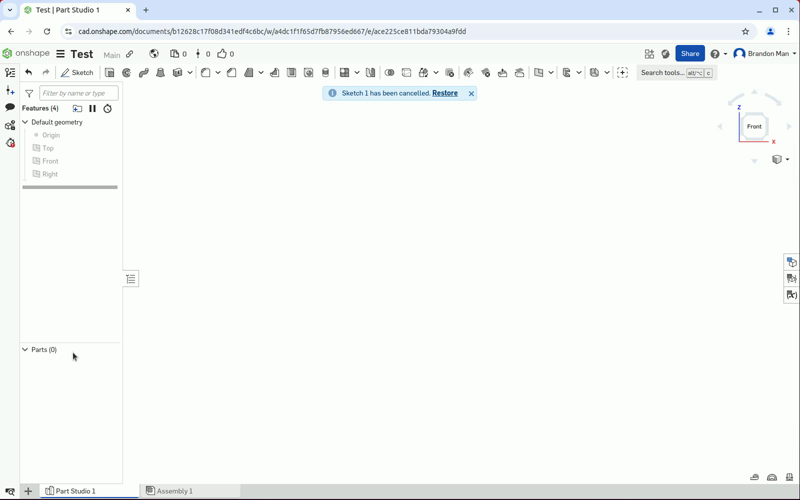
key(shift+s)
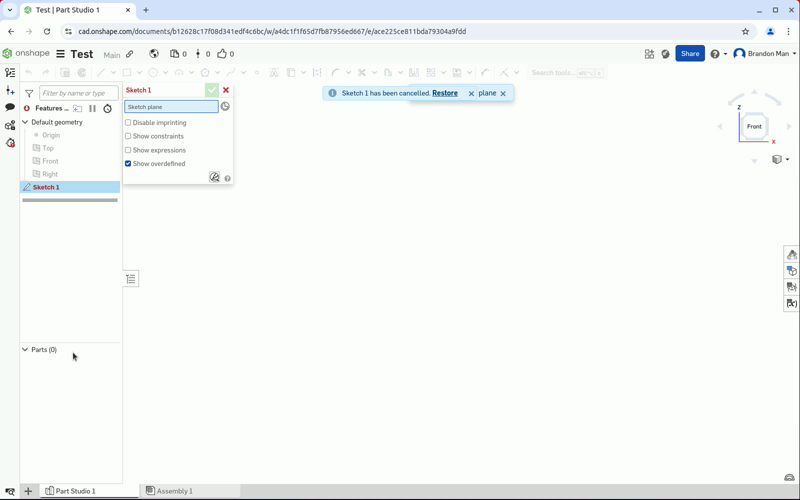
mouse_move(73, 163)
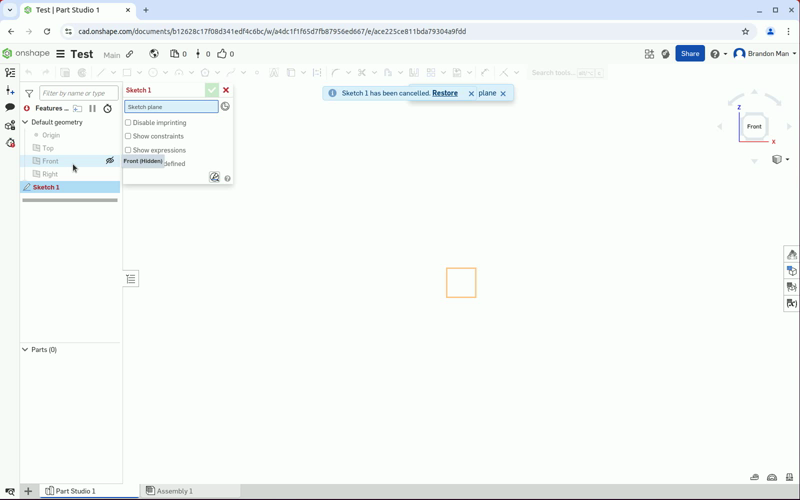
click(73, 163)
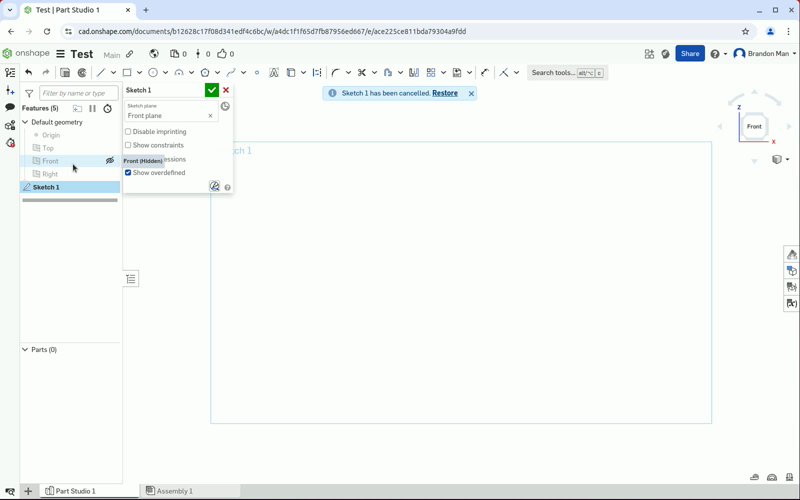
mouse_move(73, 352)
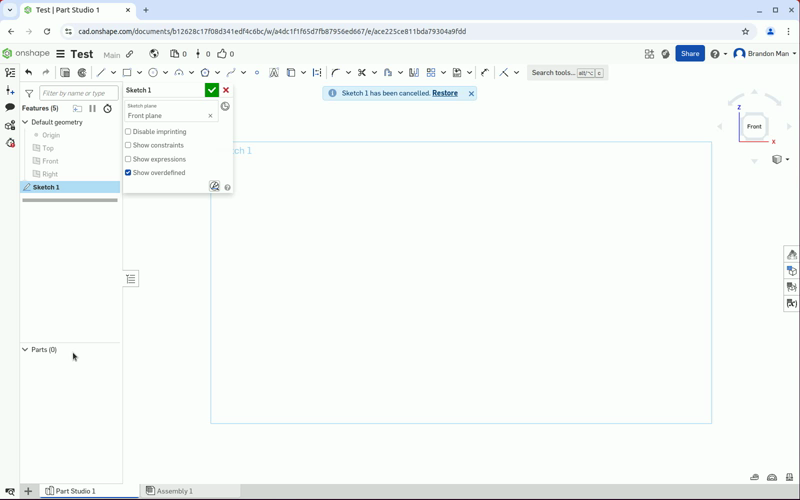
key(y)
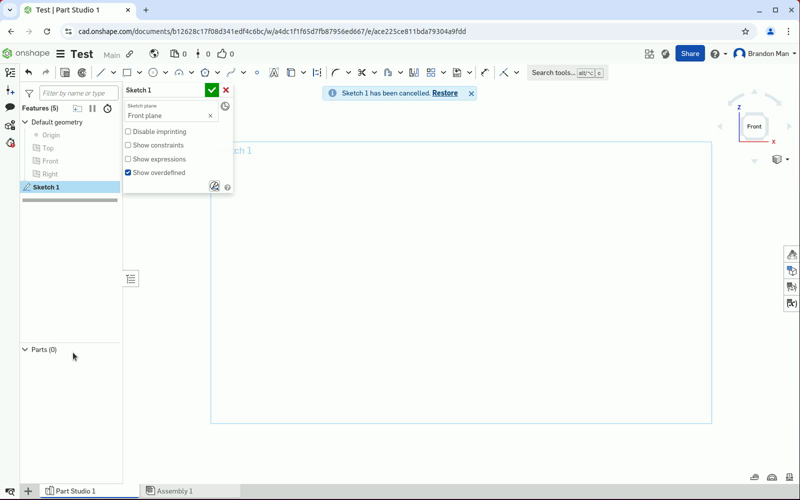
key(l)
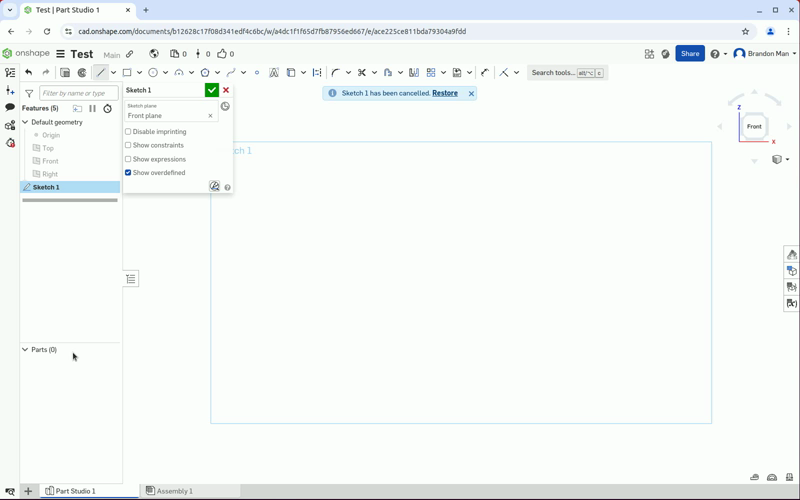
key_down(shift)
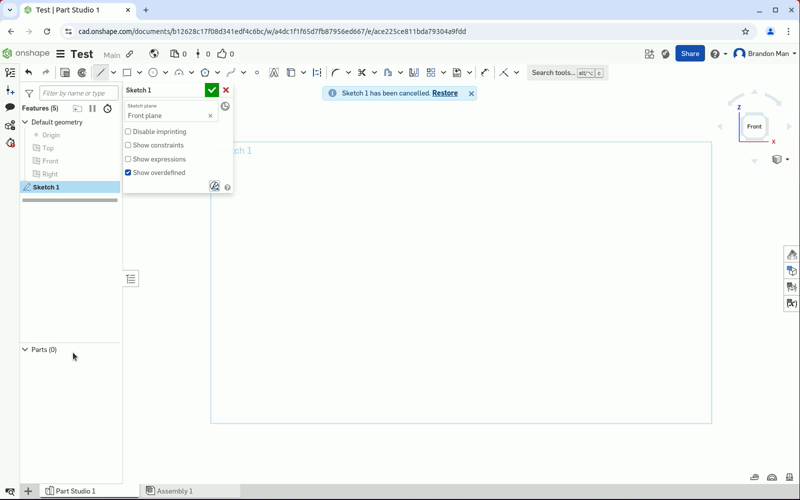
mouse_move(418, 292)
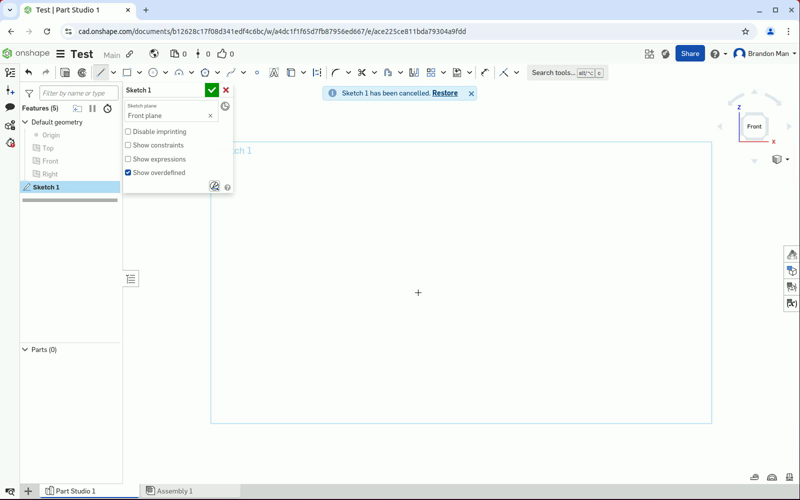
click(418, 292)
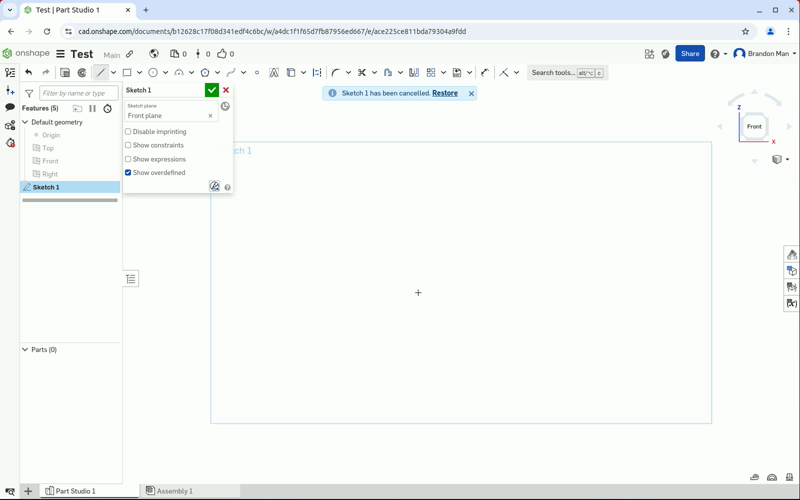
key_up(shift)
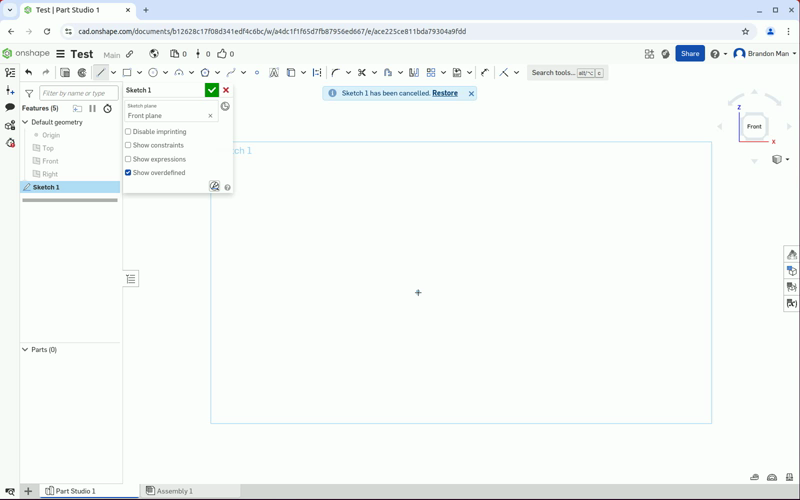
key_down(shift)
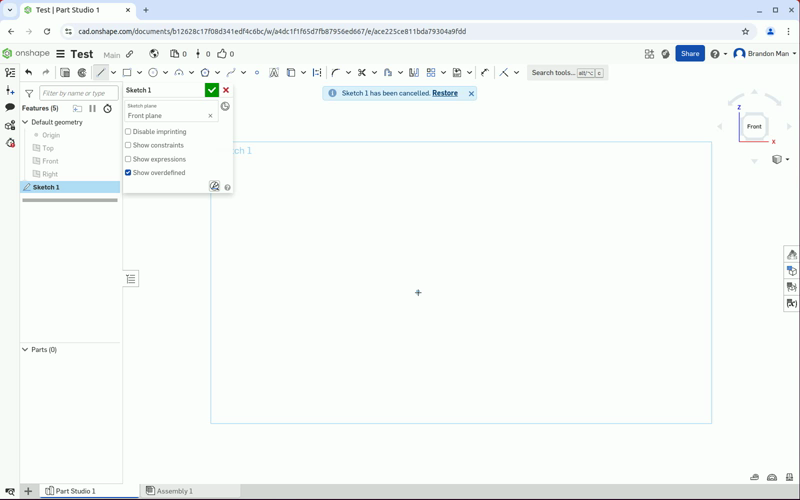
mouse_move(502, 292)
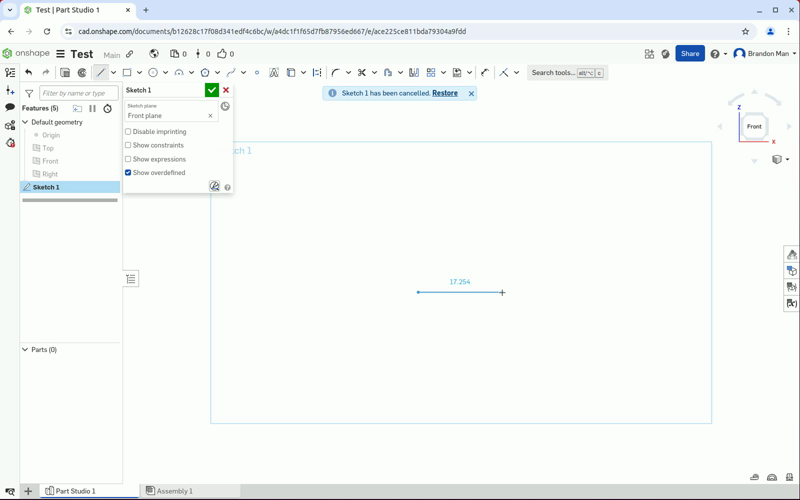
click(502, 292)
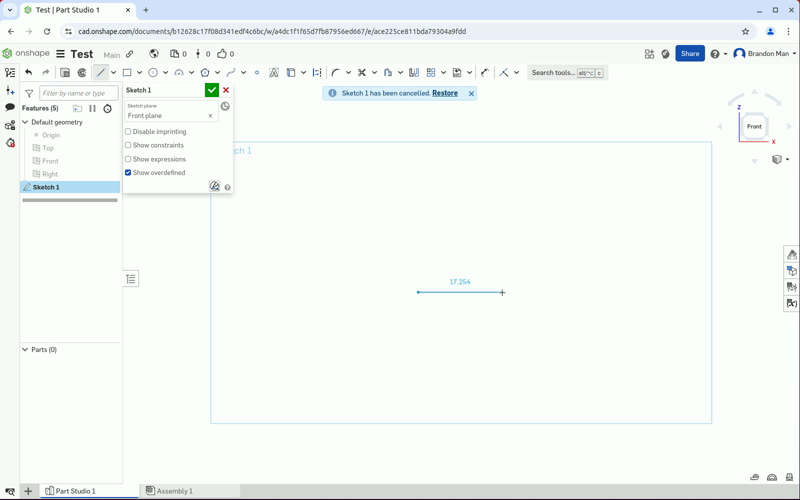
key_up(shift)
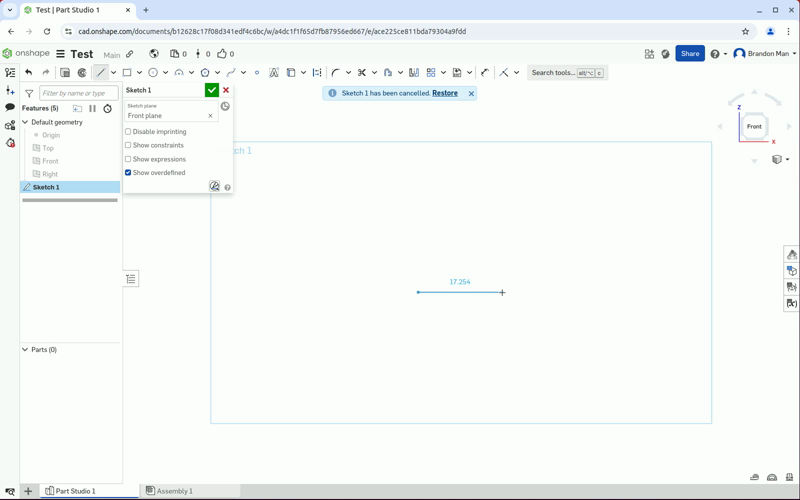
key_down(shift)
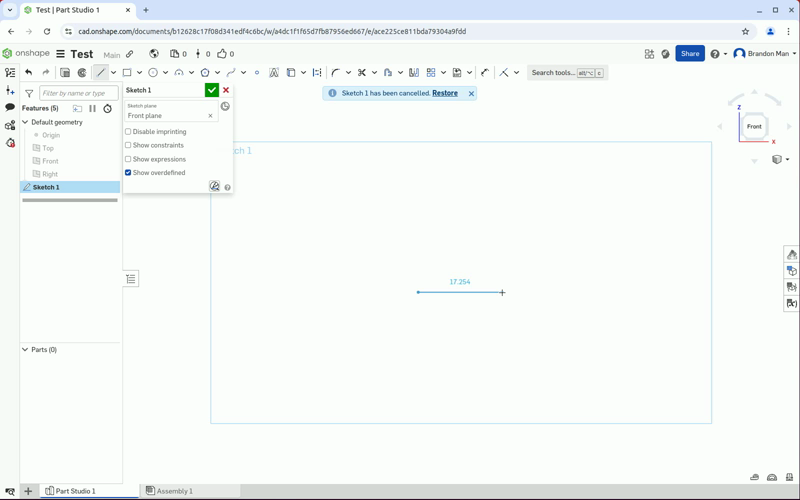
mouse_move(532, 292)
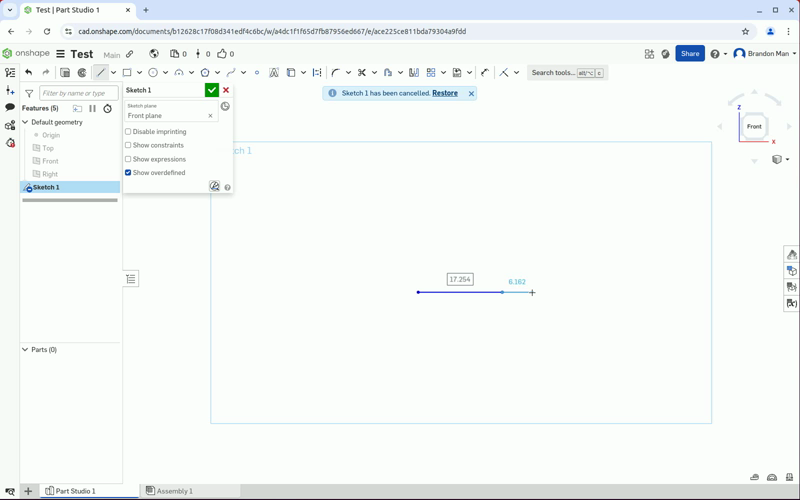
mouse_move(502, 273)
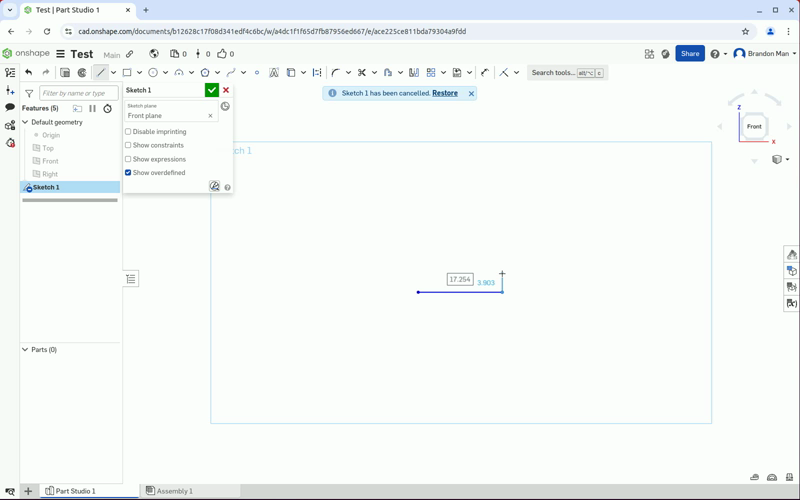
click(502, 273)
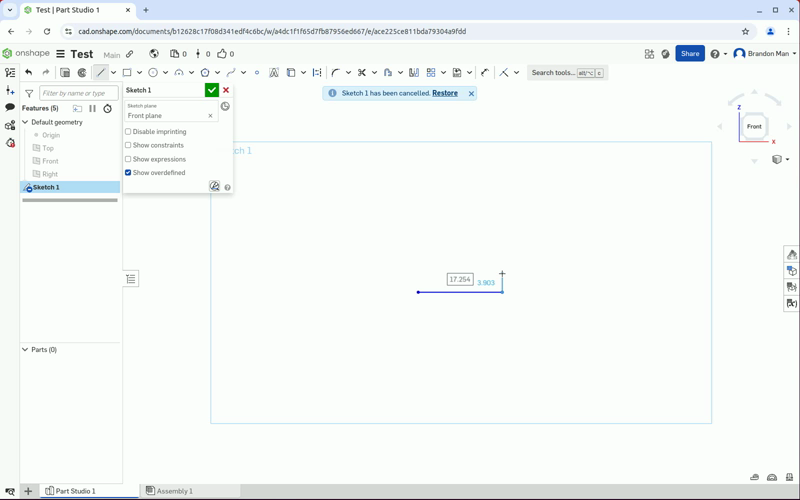
key_up(shift)
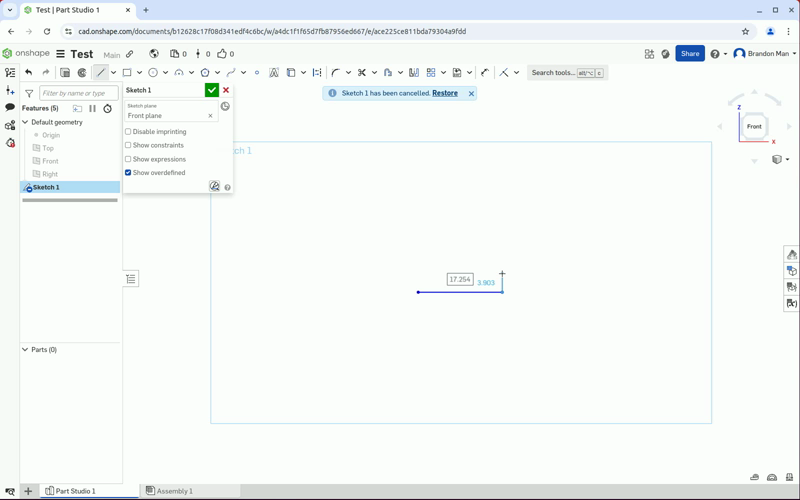
key_down(shift)
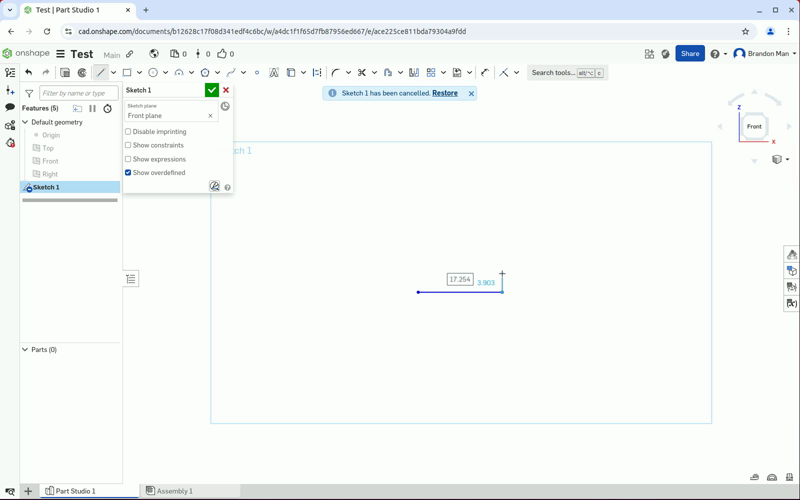
mouse_move(532, 273)
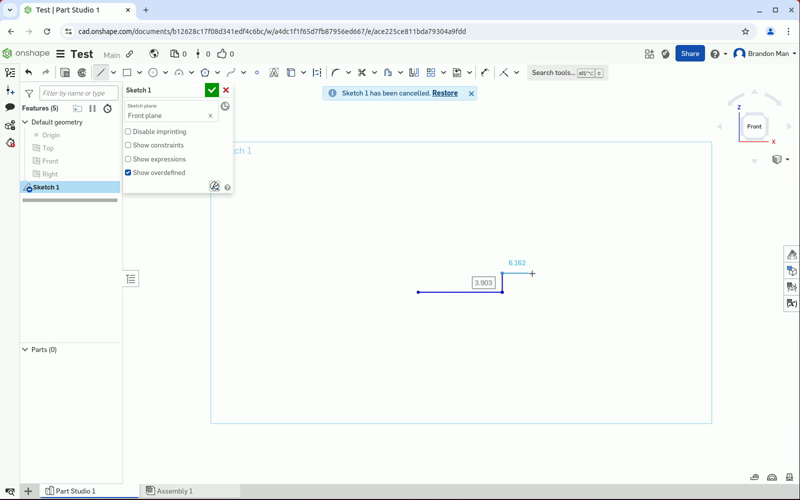
mouse_move(482, 273)
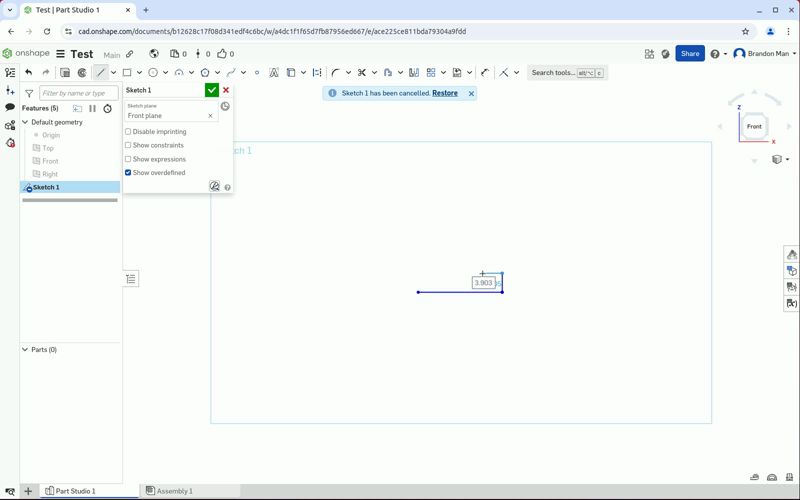
click(482, 273)
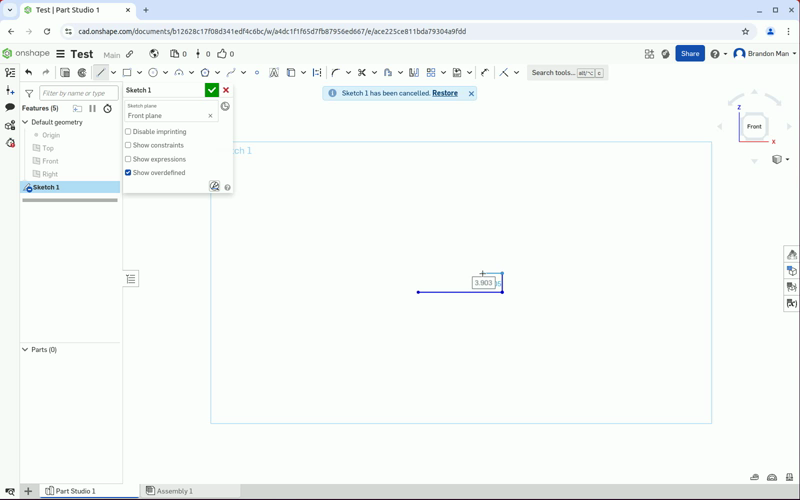
key_up(shift)
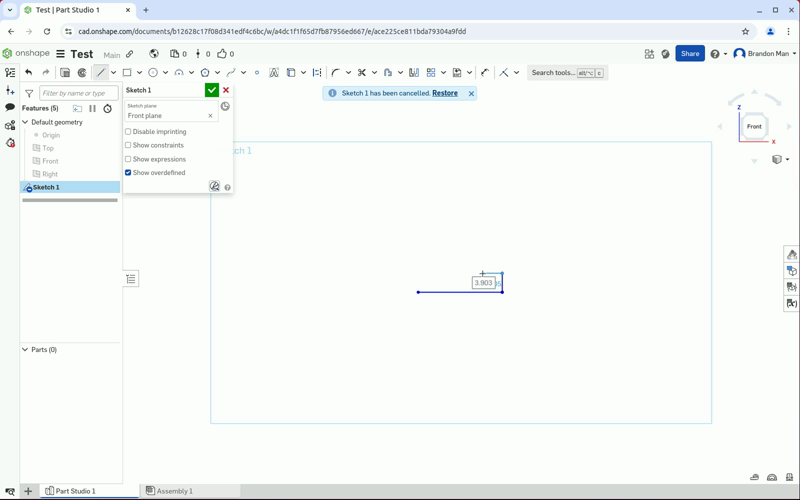
key_down(shift)
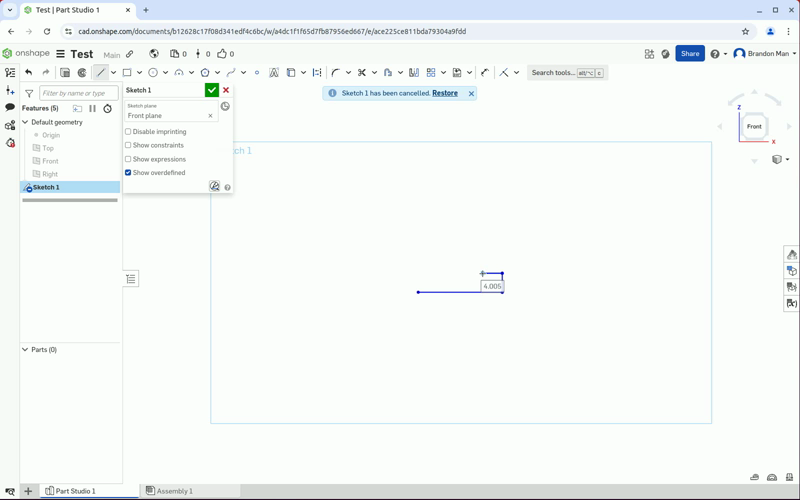
mouse_move(418, 273)
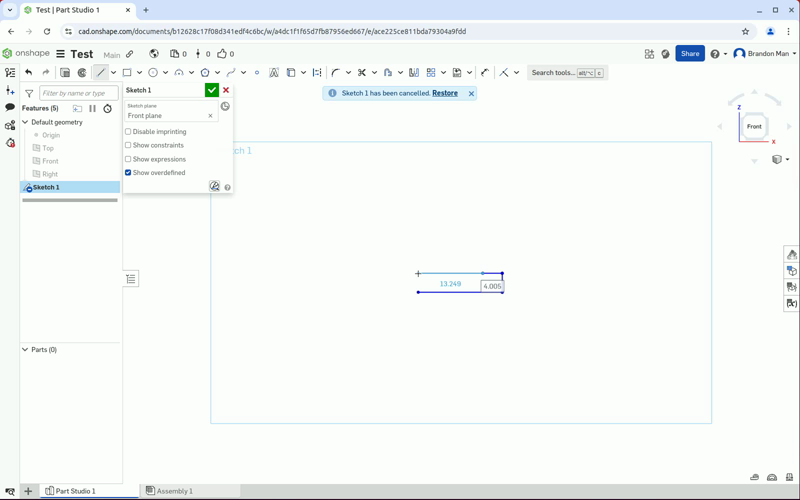
click(418, 273)
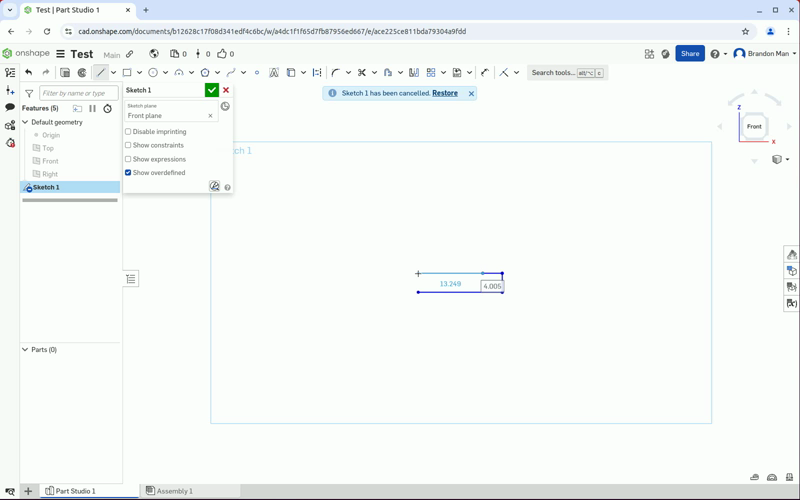
key_up(shift)
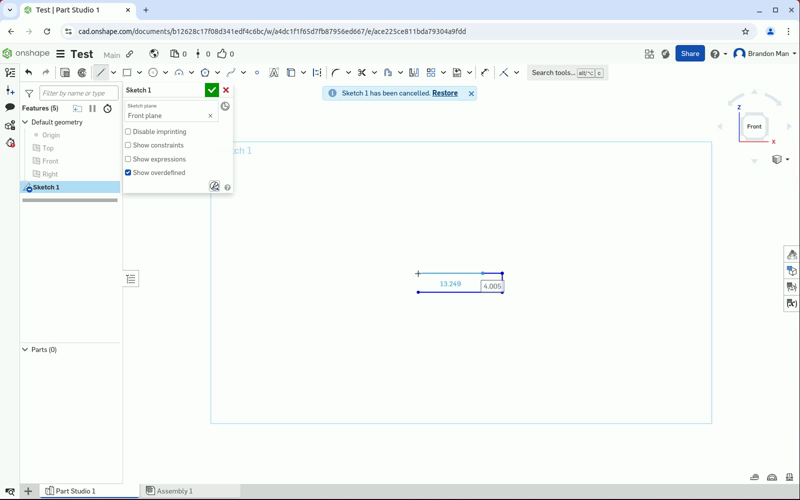
mouse_move(448, 273)
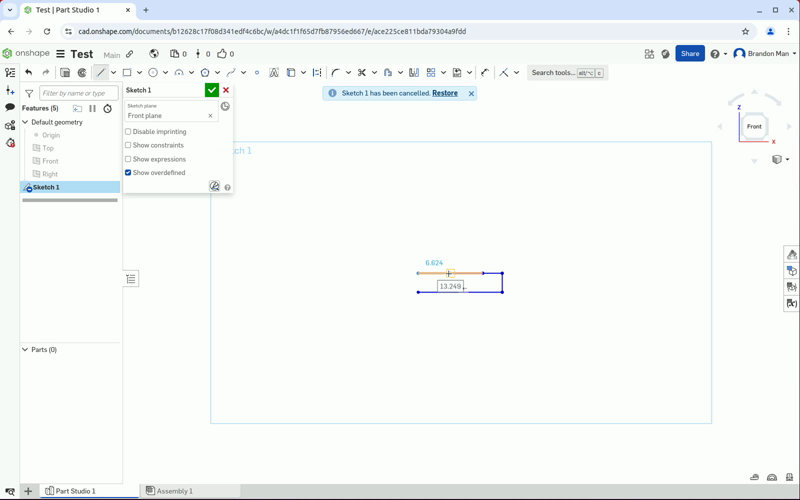
key_down(shift)
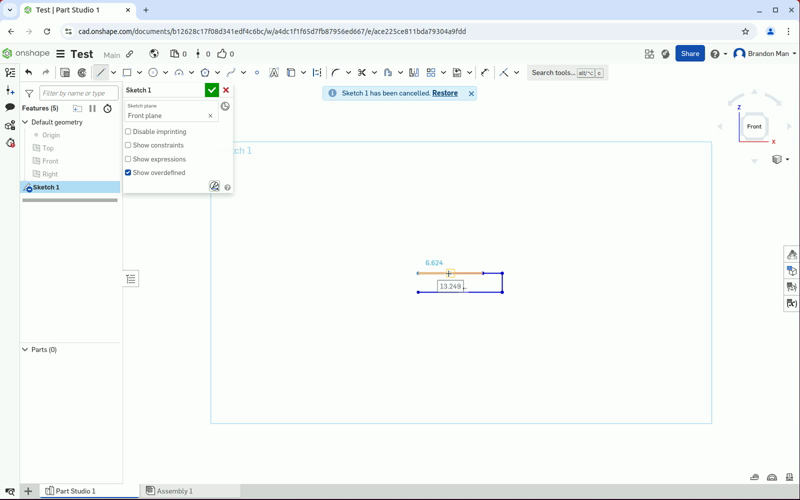
mouse_move(418, 292)
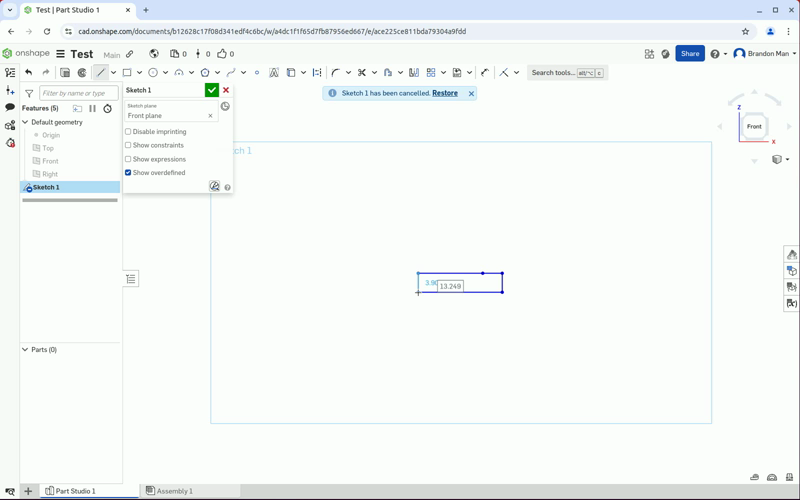
key_up(shift)
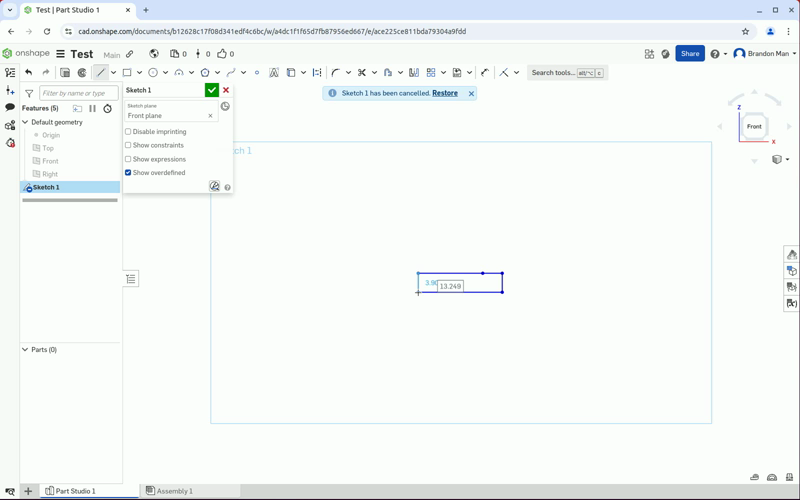
click(418, 292)
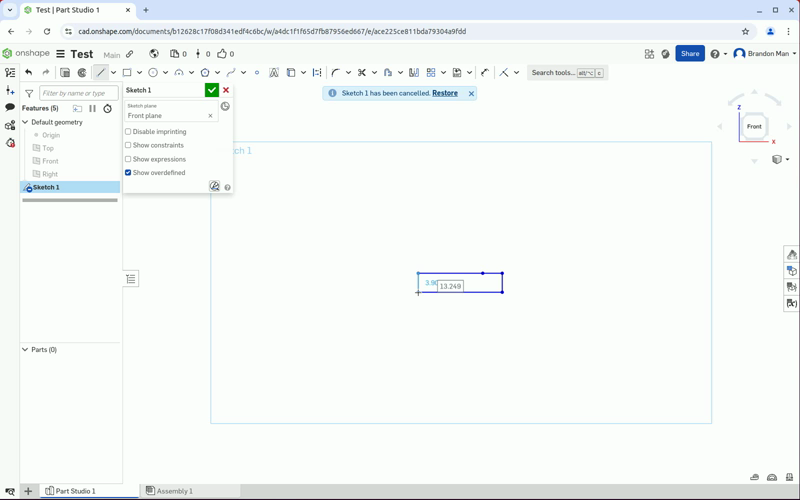
key(esc)
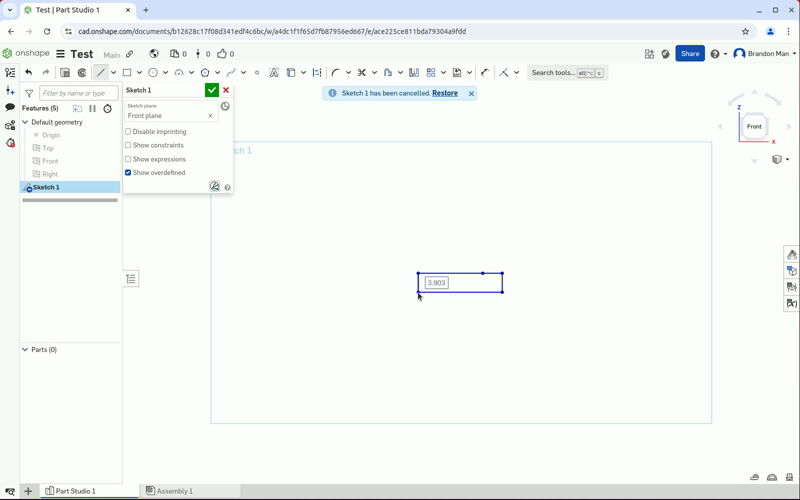
mouse_move(457, 284)
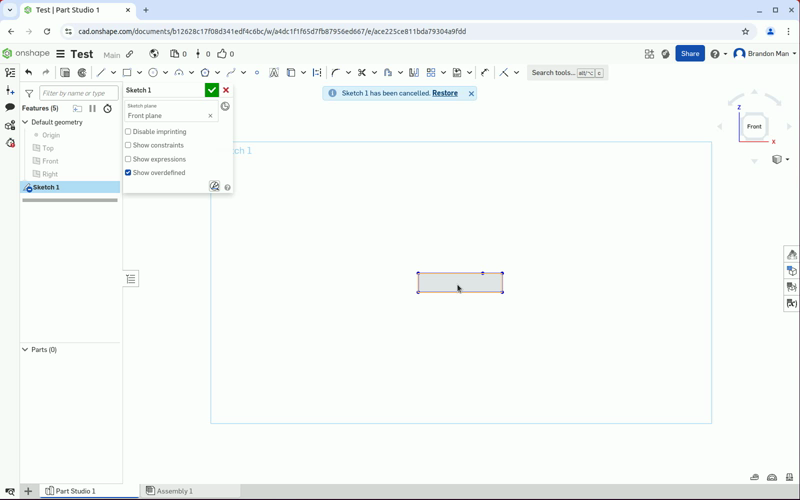
scroll(6)
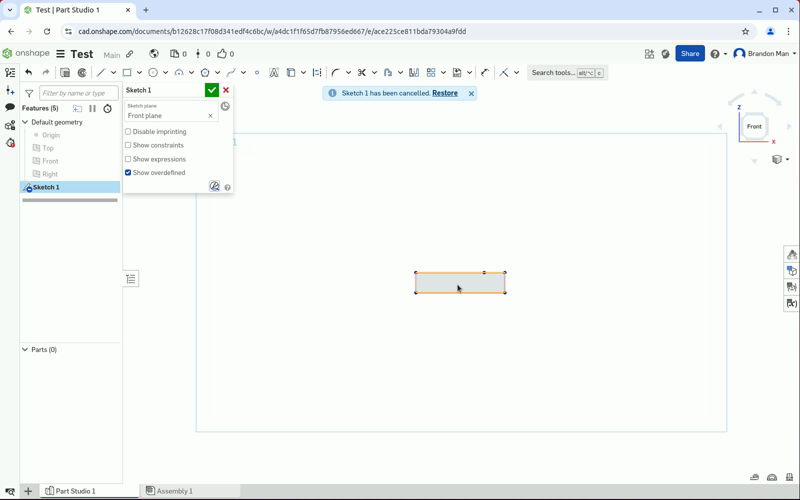
scroll(6)
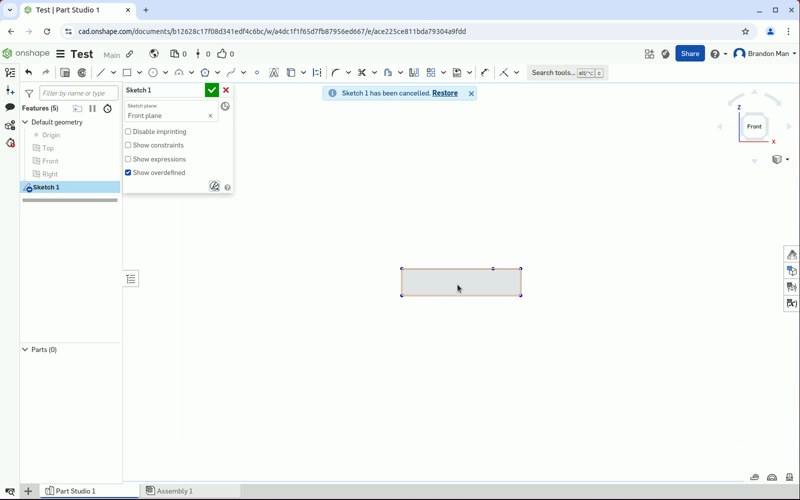
scroll(6)
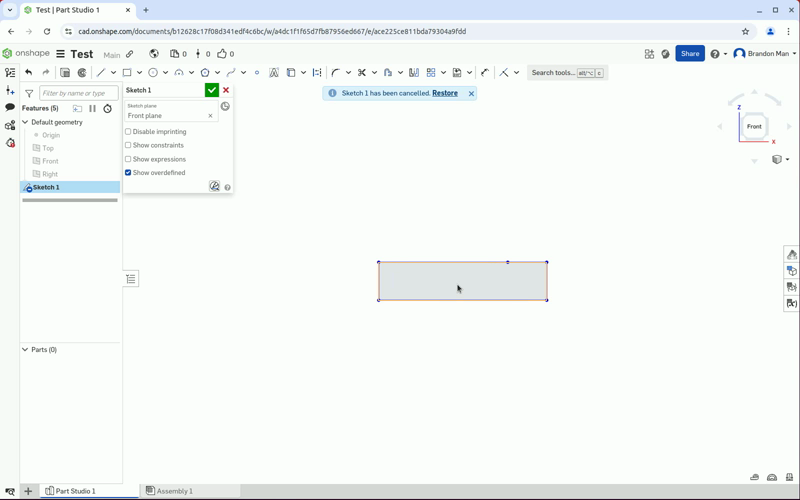
scroll(6)
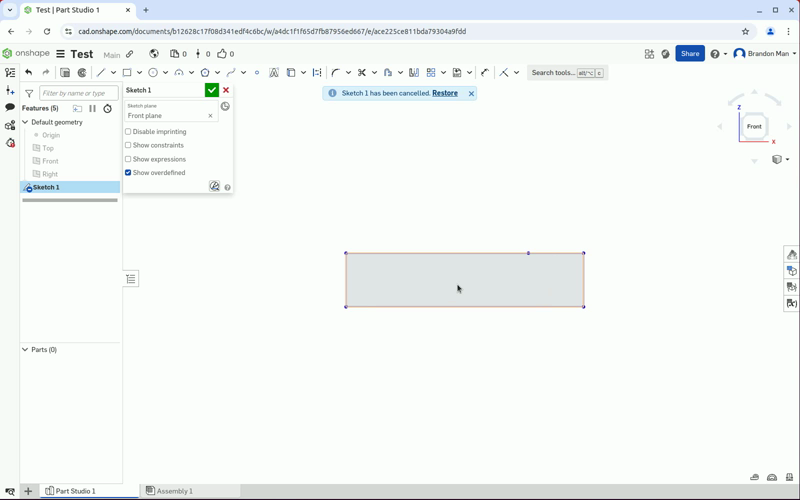
scroll(6)
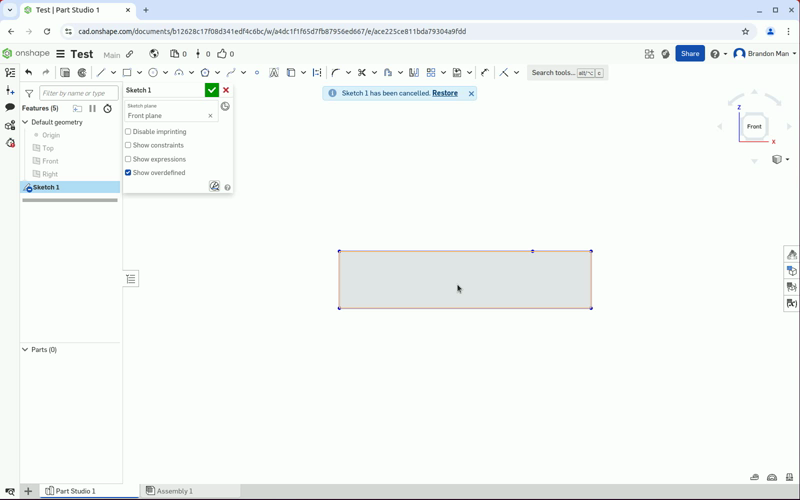
scroll(6)
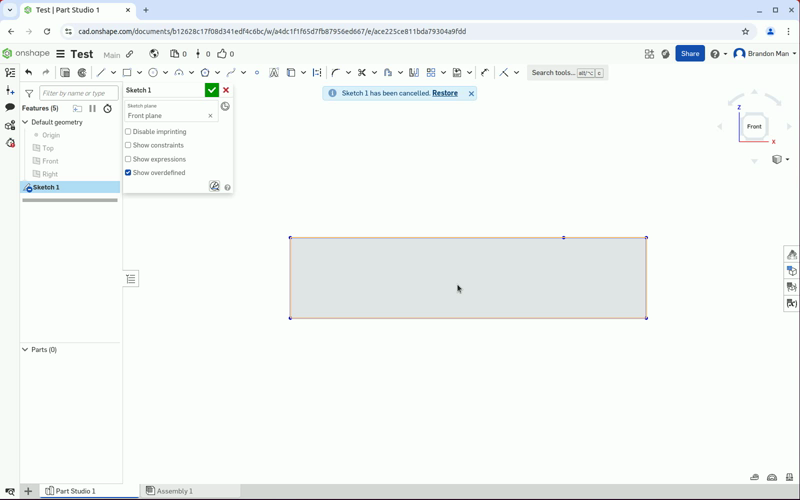
scroll(6)
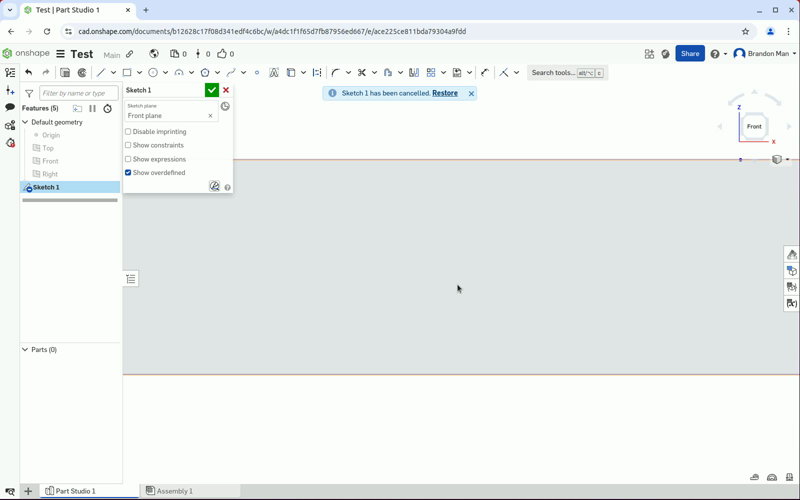
click(457, 284)
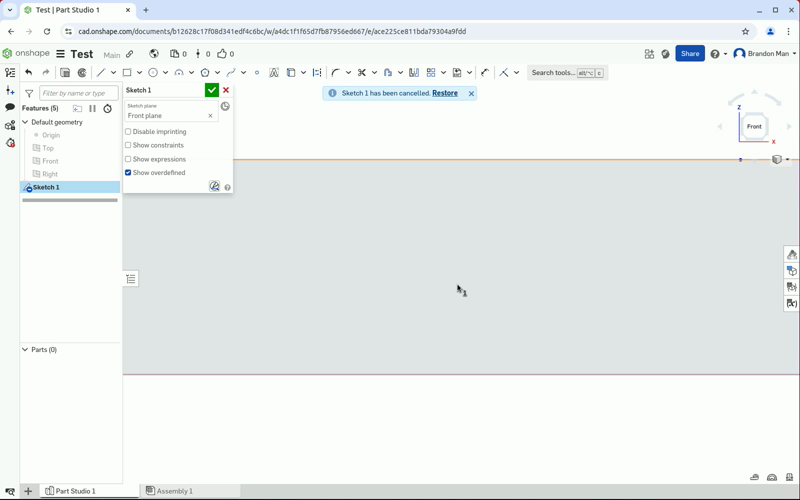
scroll(-6)
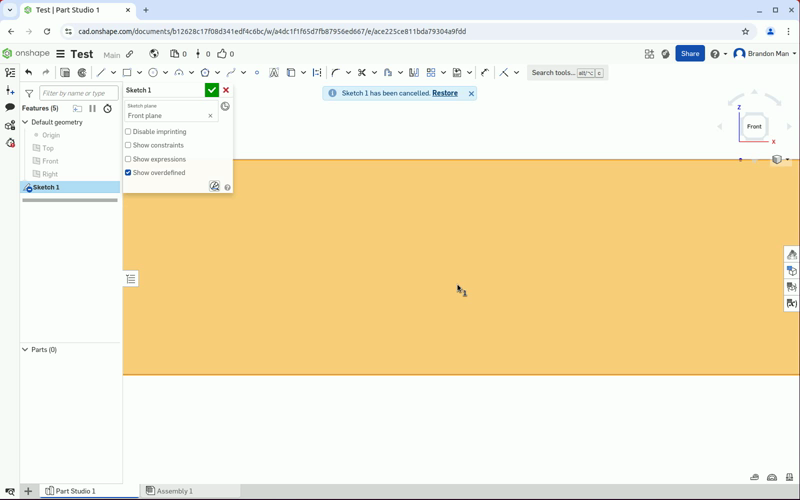
scroll(-6)
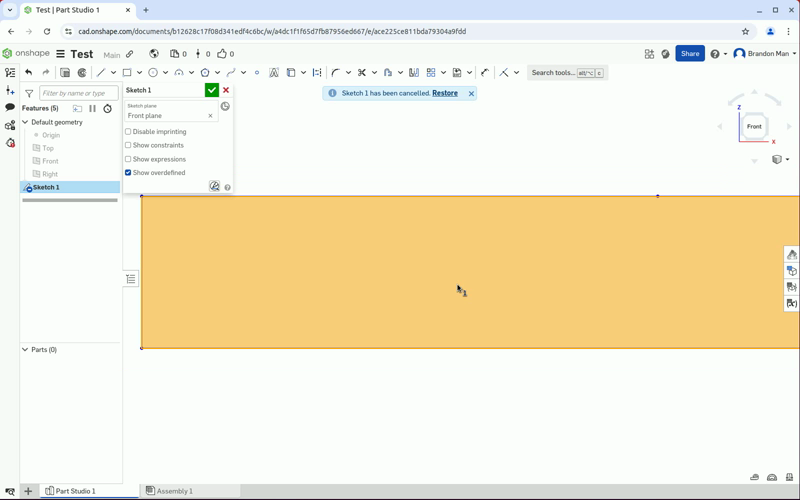
scroll(-6)
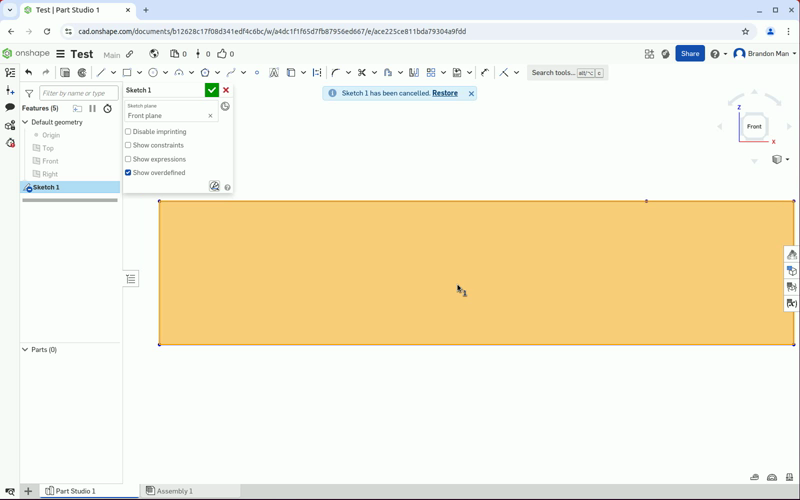
scroll(-6)
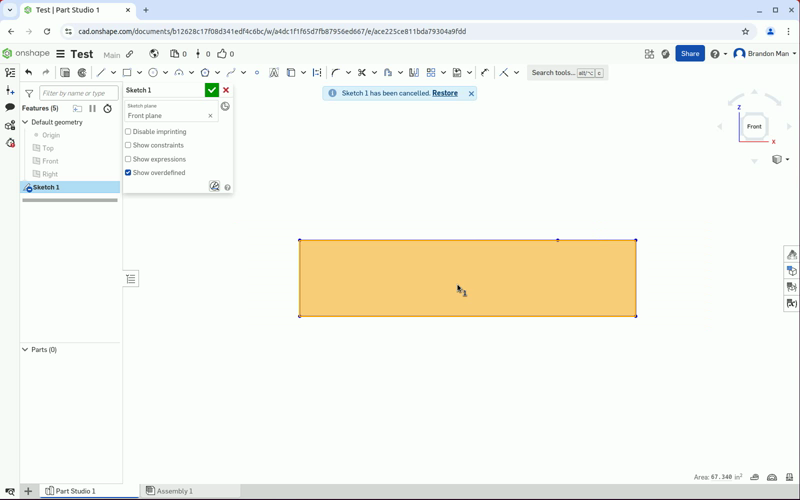
scroll(-6)
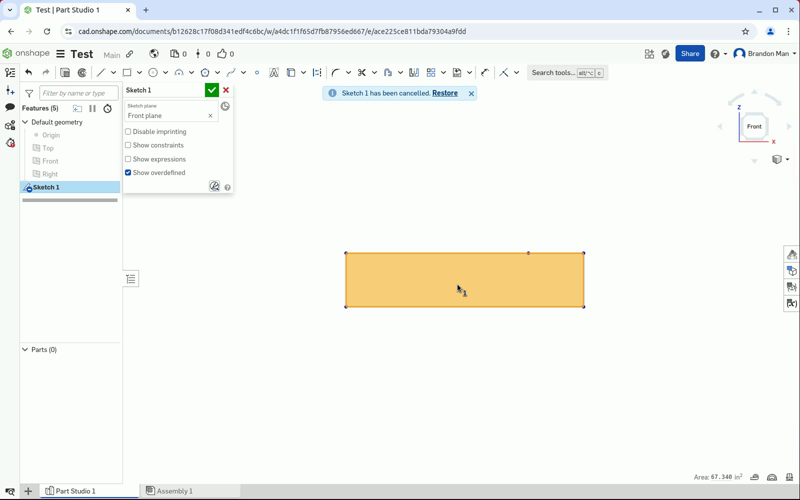
scroll(-6)
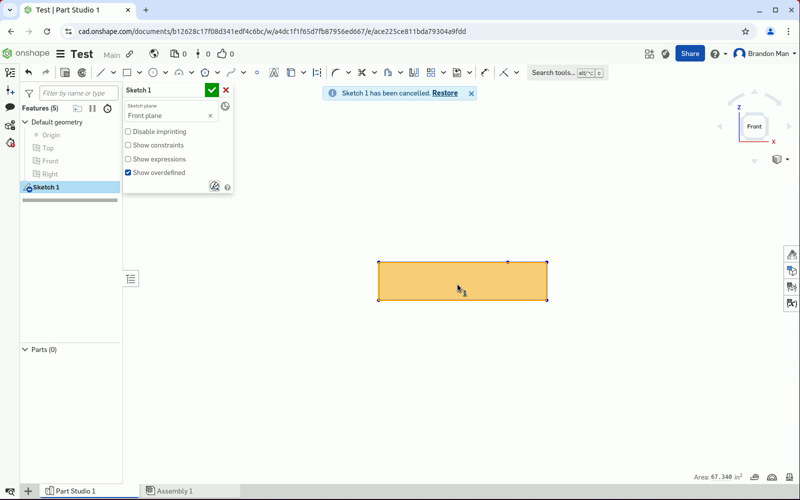
scroll(-6)
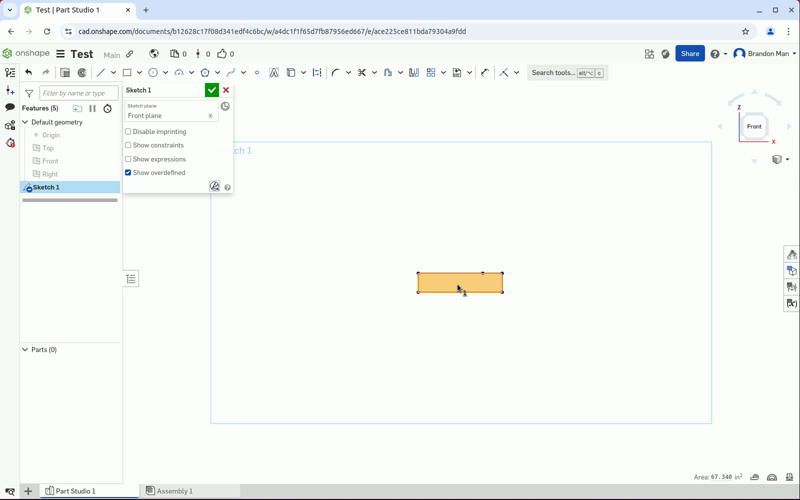
mouse_move(73, 352)
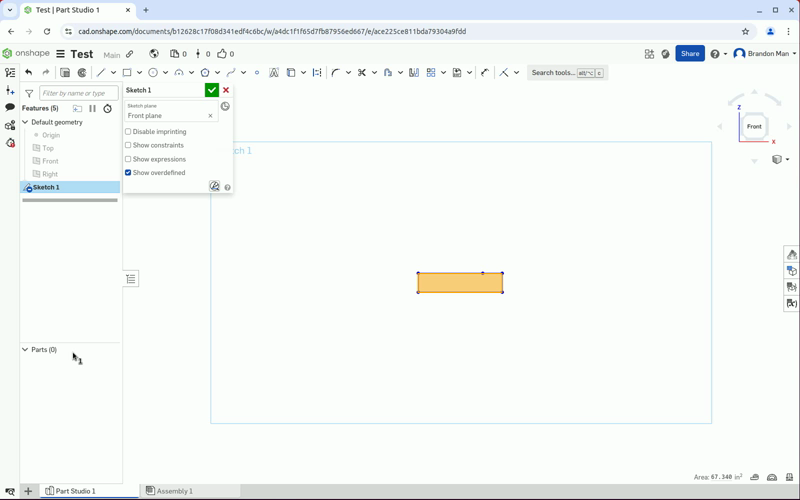
key(shift+y)
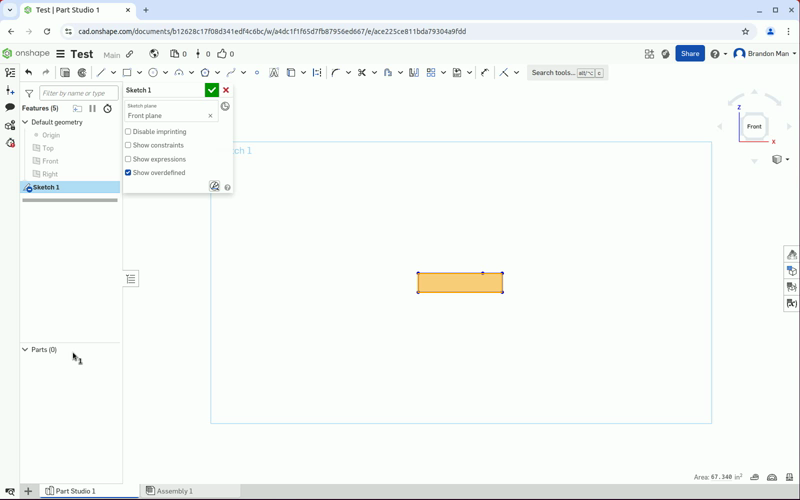
key(shift+e)
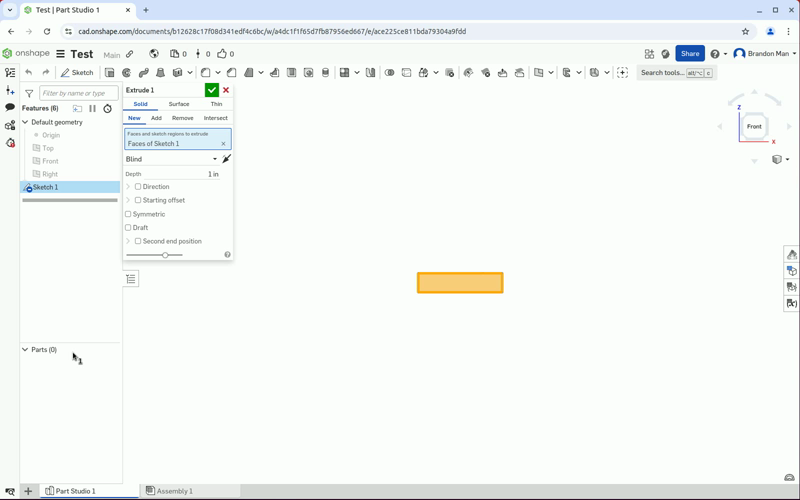
mouse_move(143, 106)
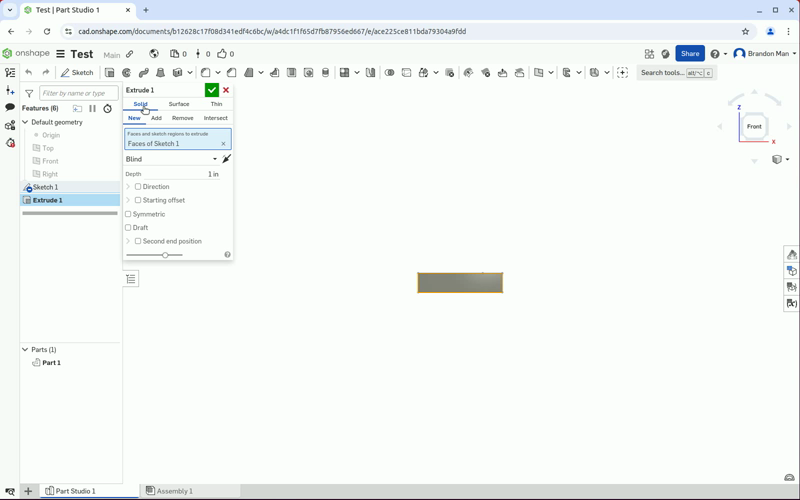
click(143, 106)
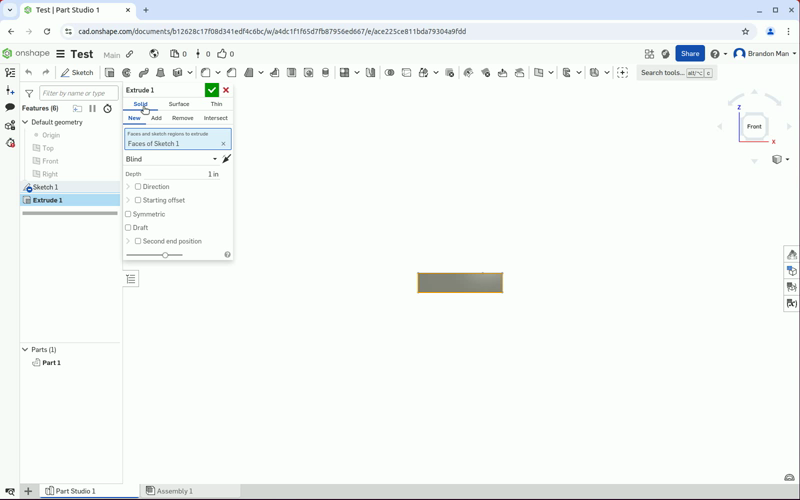
mouse_move(137, 120)
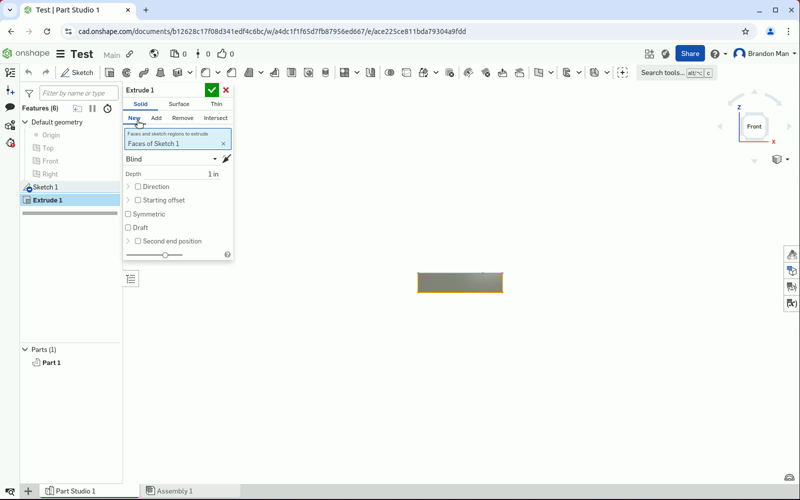
click(137, 120)
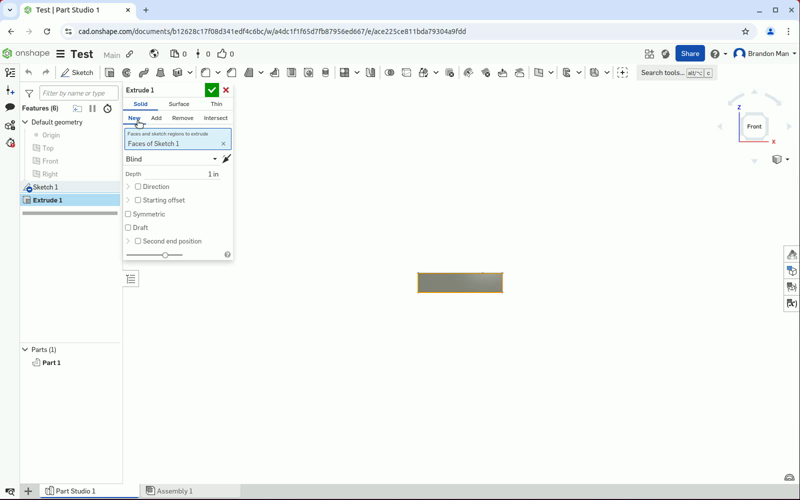
key(tab, 4)
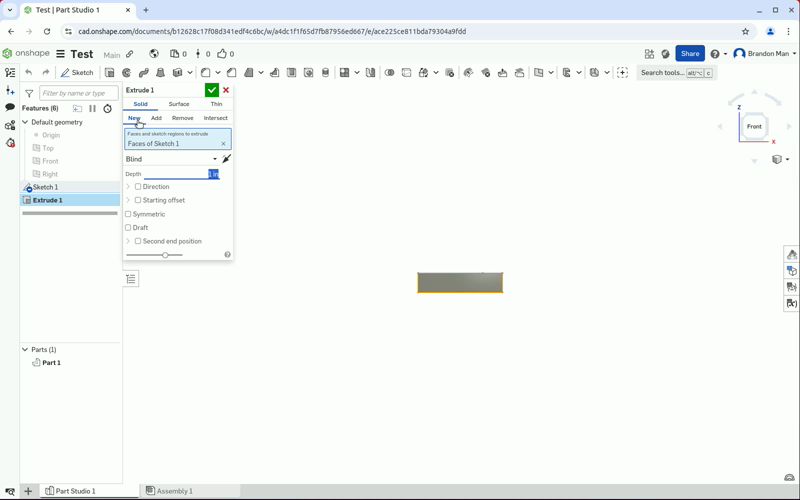
text(5.296)
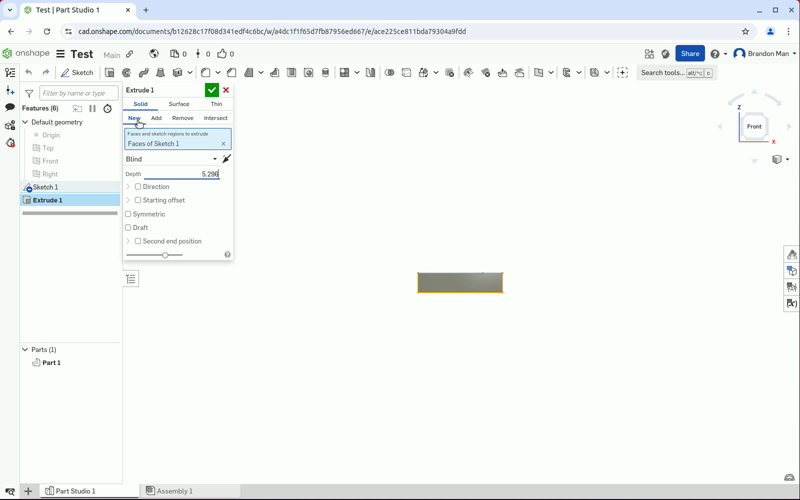
key(enter)
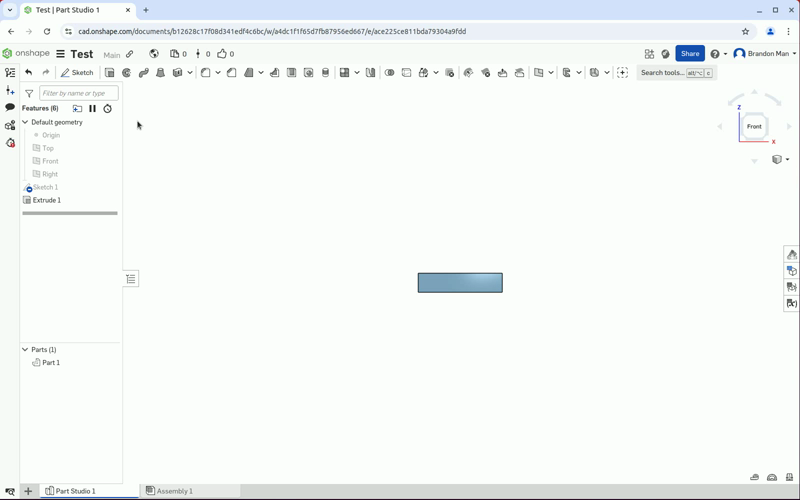
key(shift+h)
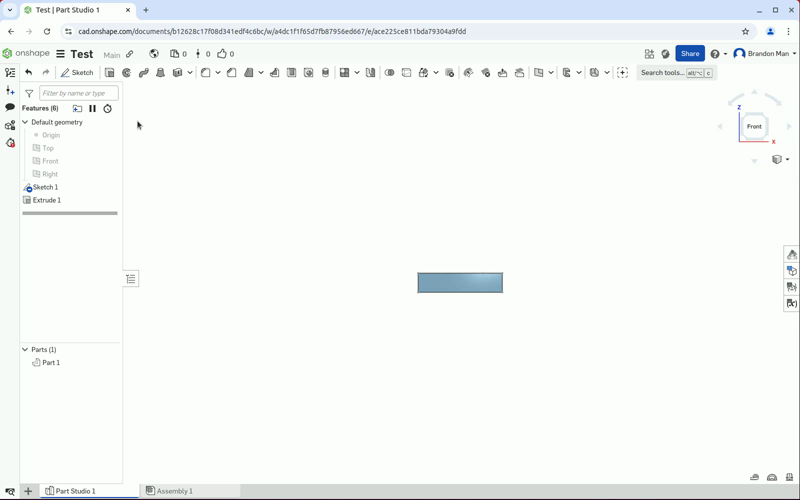
key(shift+h)
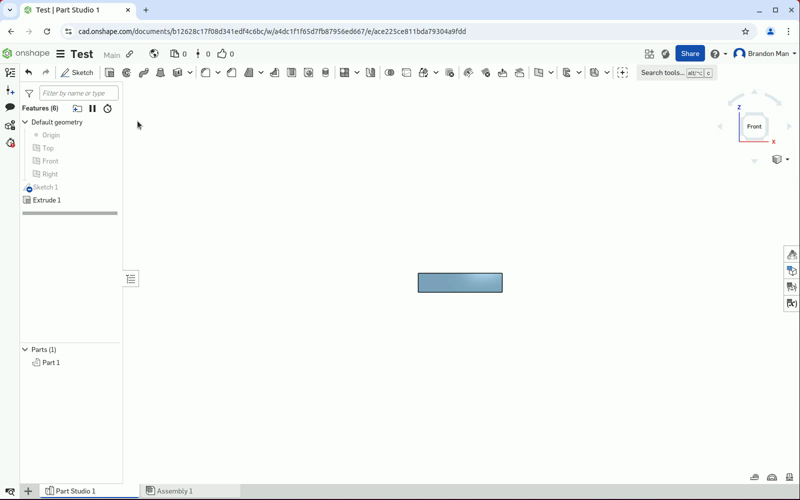
mouse_move(73, 189)
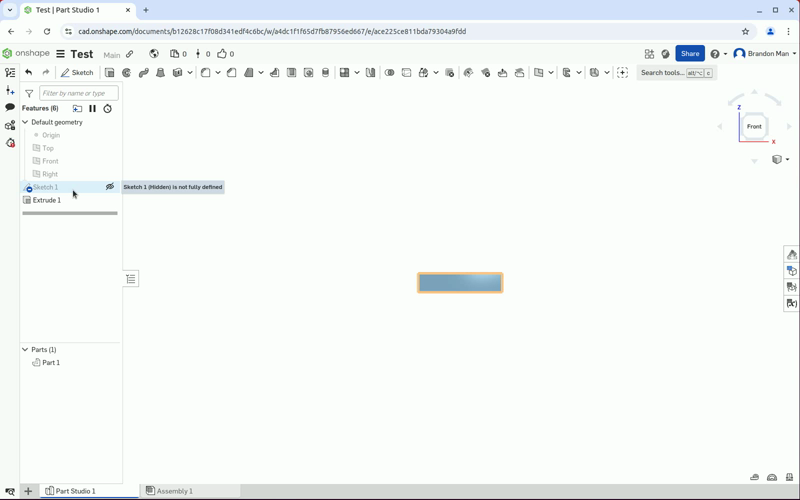
click(73, 189)
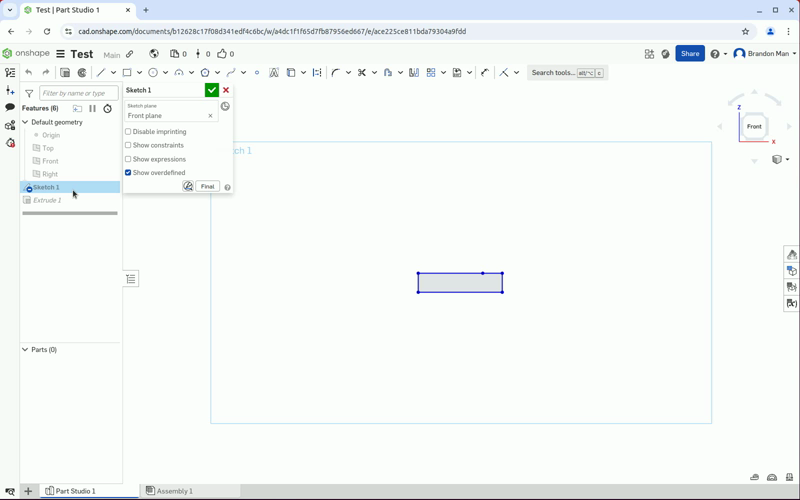
mouse_move(229, 92)
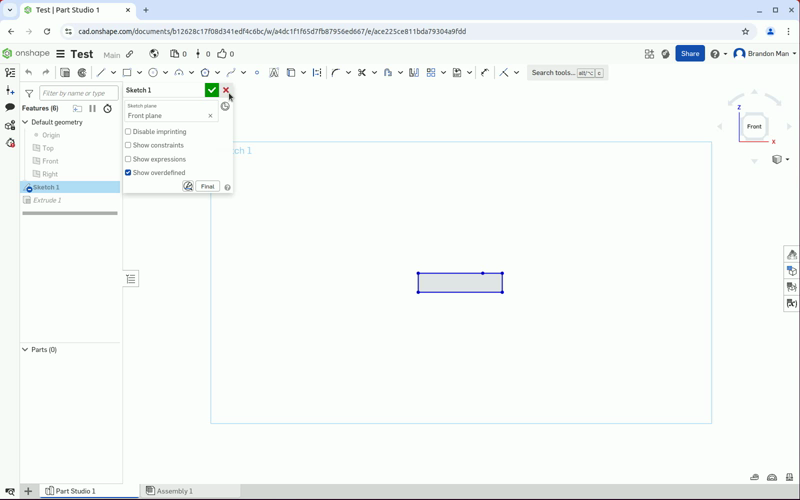
click(229, 92)
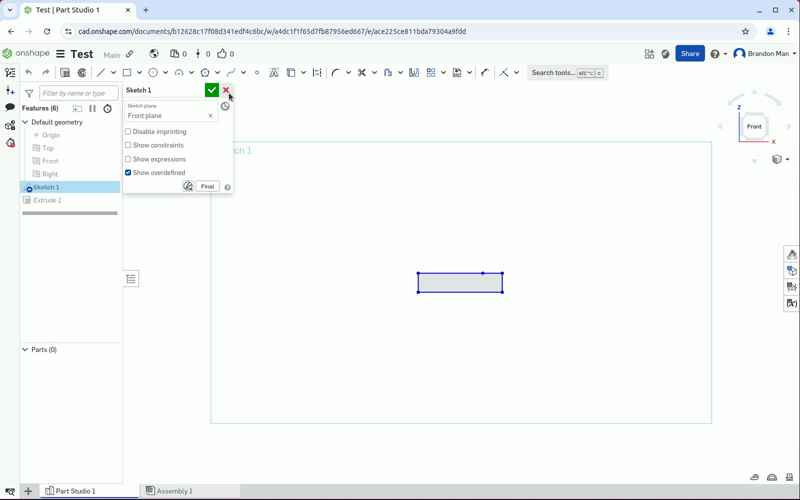
key(shift+s)
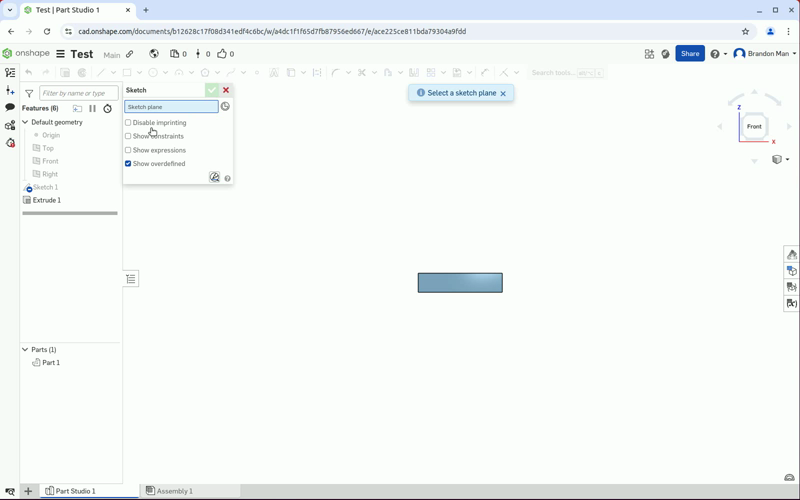
mouse_move(73, 163)
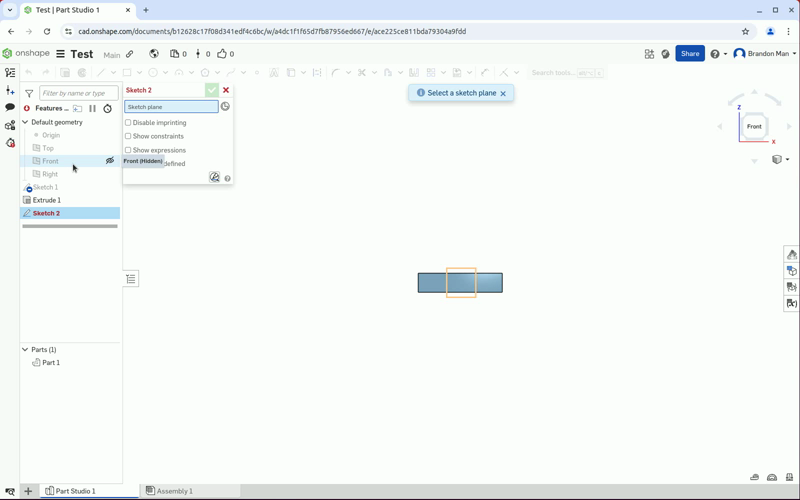
click(73, 163)
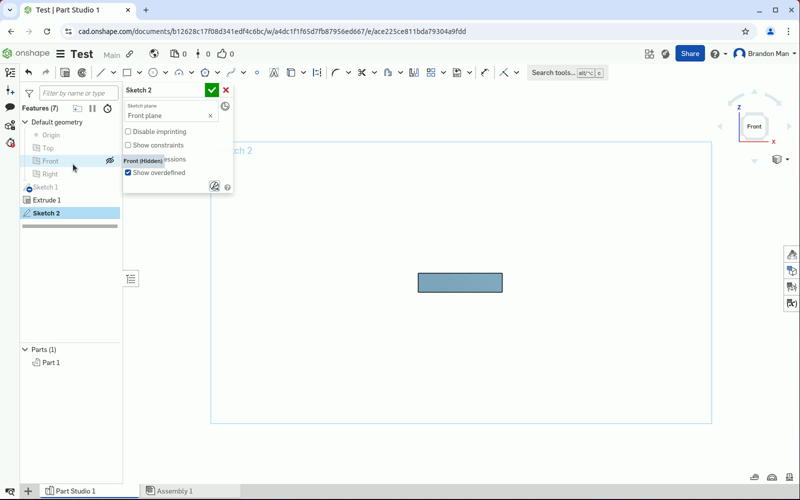
mouse_move(73, 352)
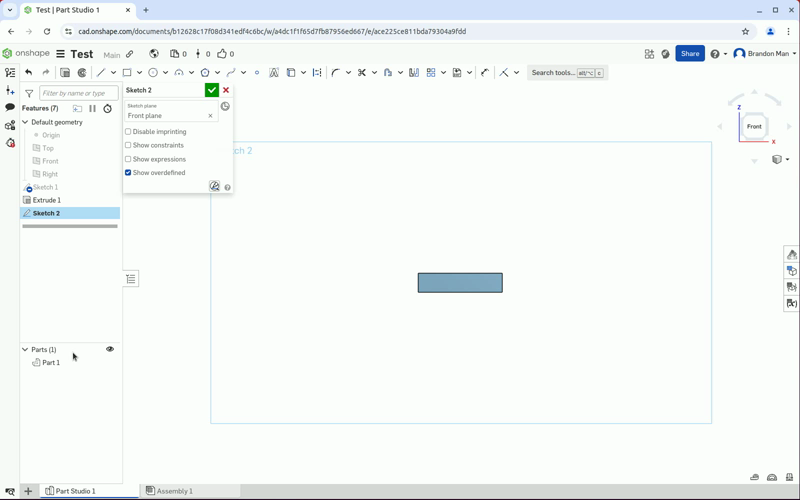
key(y)
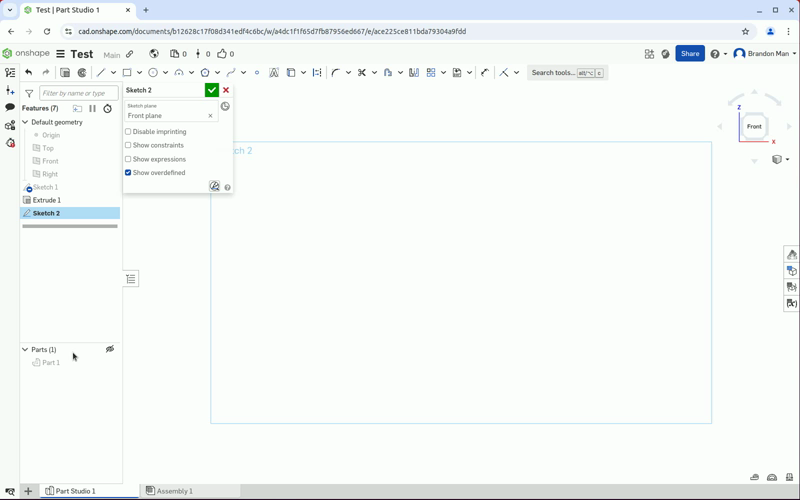
key(l)
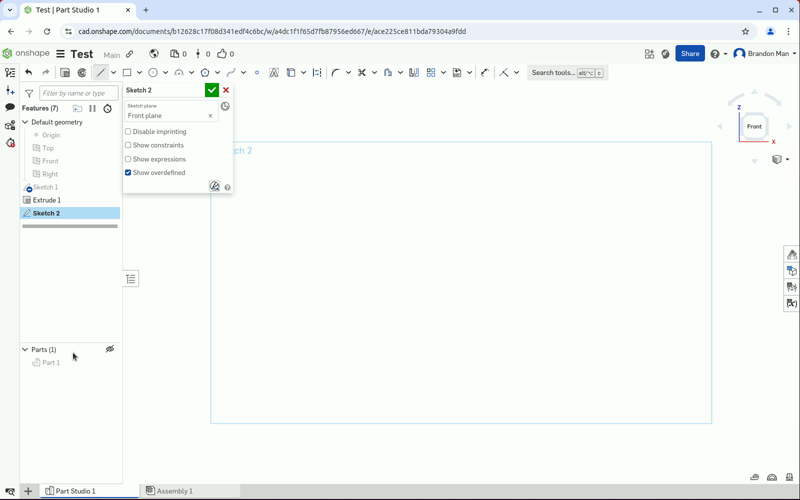
key_down(shift)
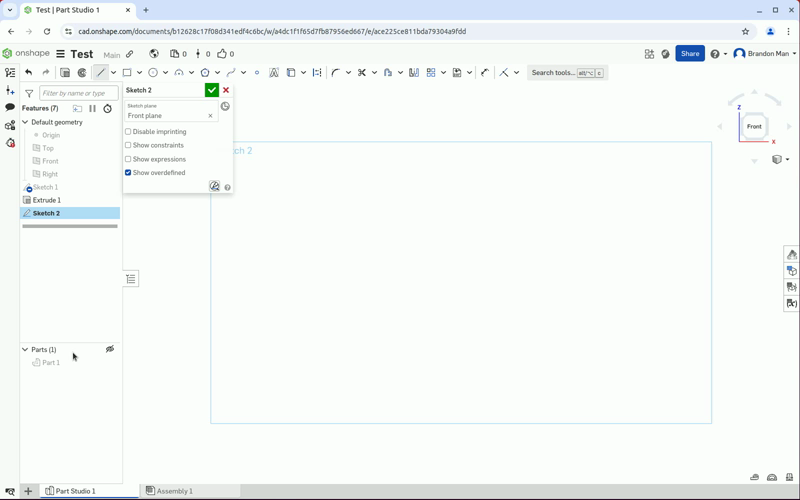
mouse_move(521, 253)
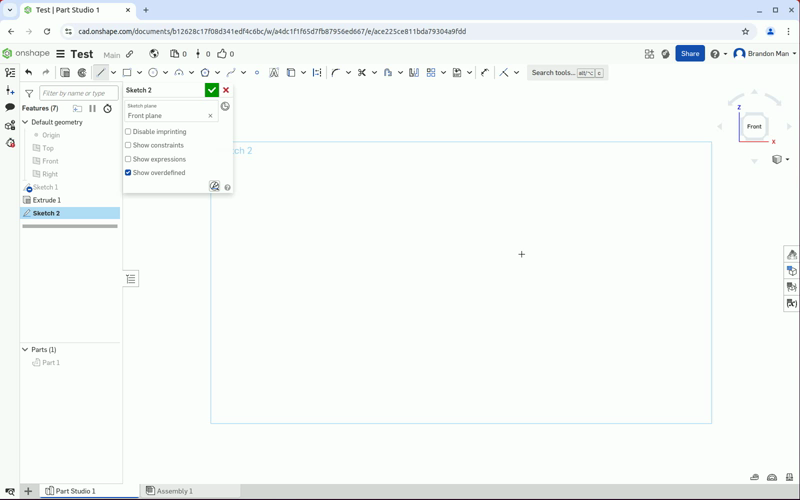
click(521, 253)
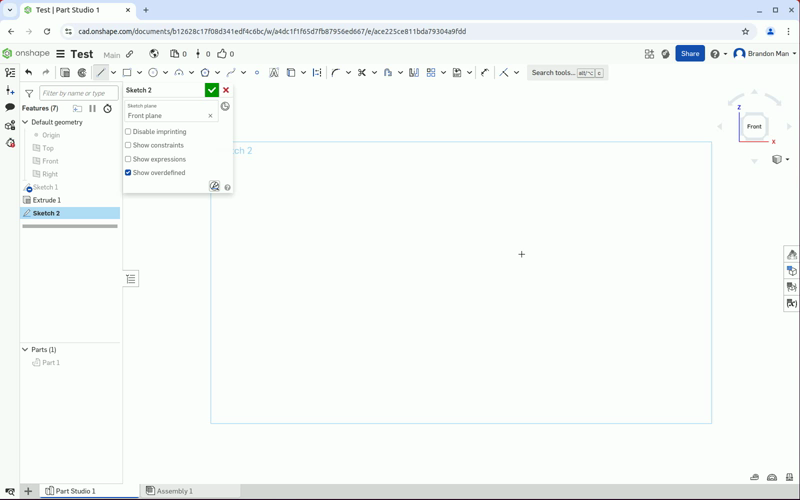
key_up(shift)
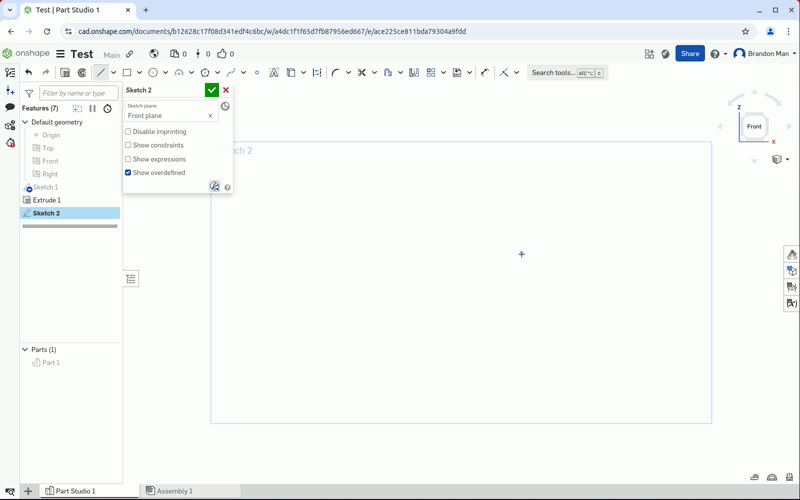
key_down(shift)
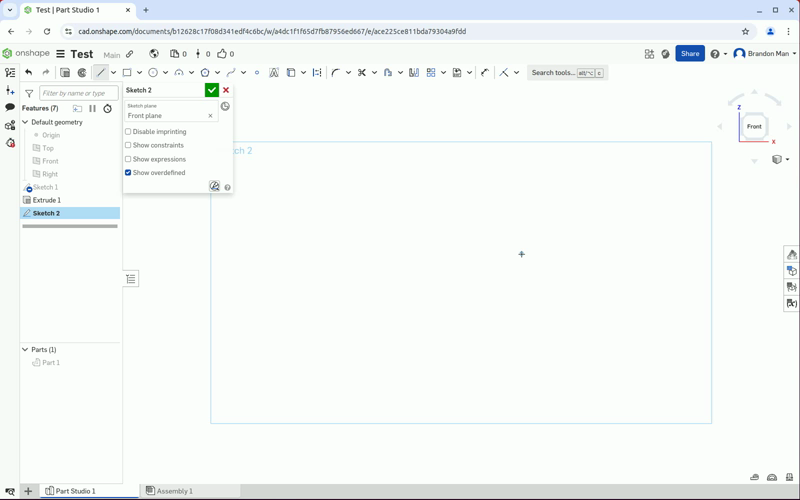
mouse_move(551, 253)
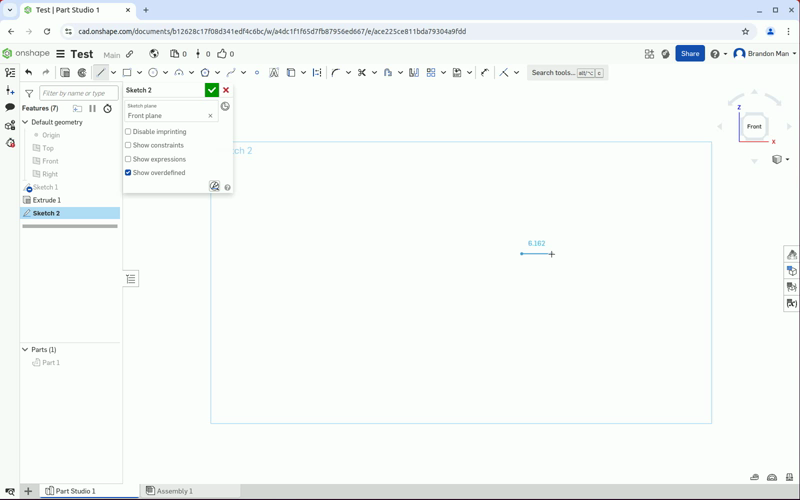
mouse_move(573, 253)
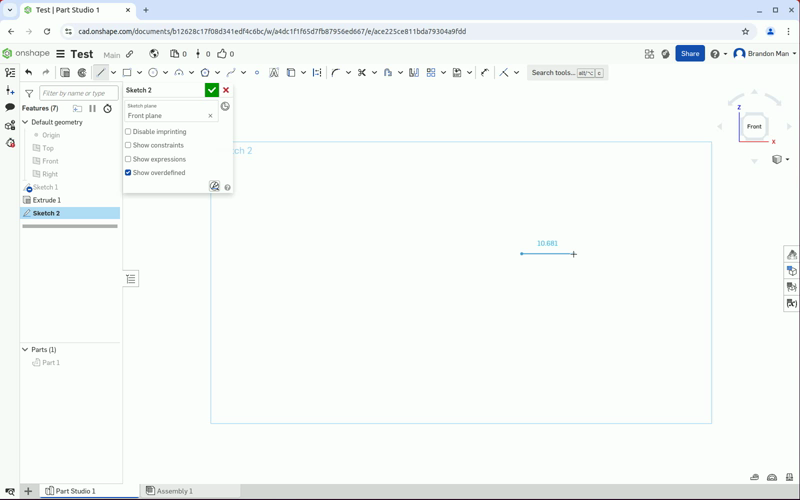
click(573, 253)
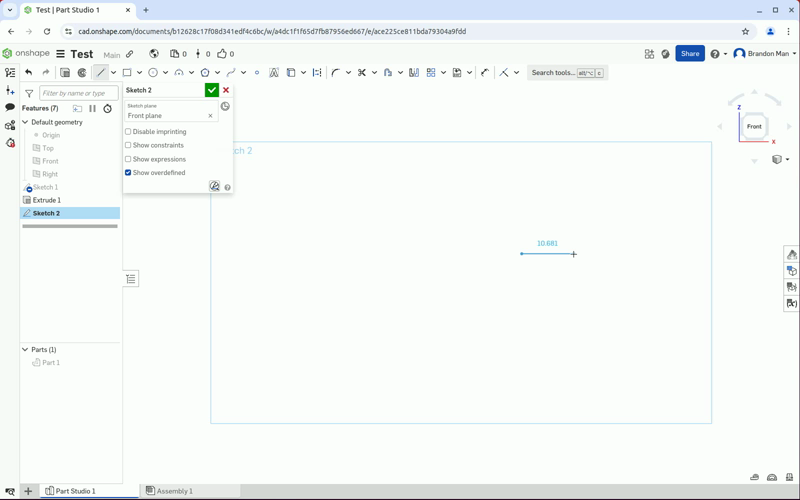
key_up(shift)
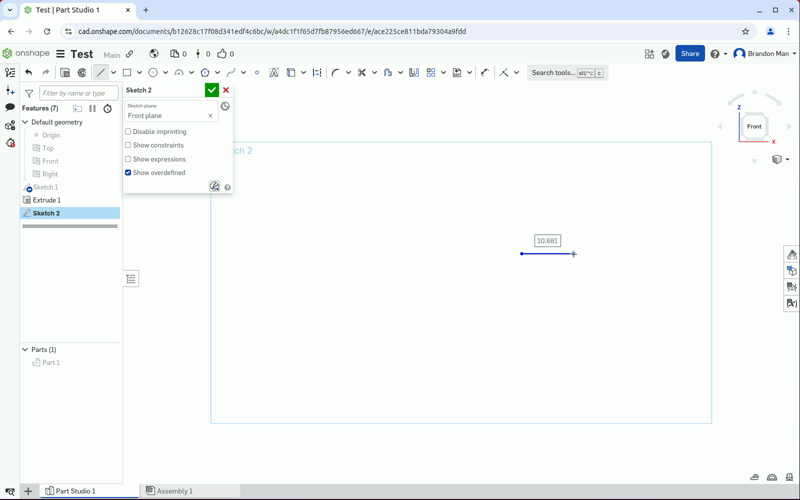
key_down(shift)
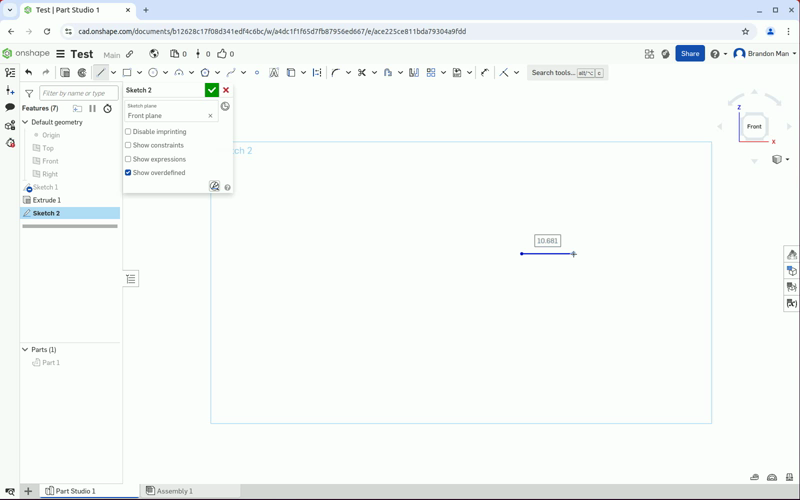
mouse_move(589, 253)
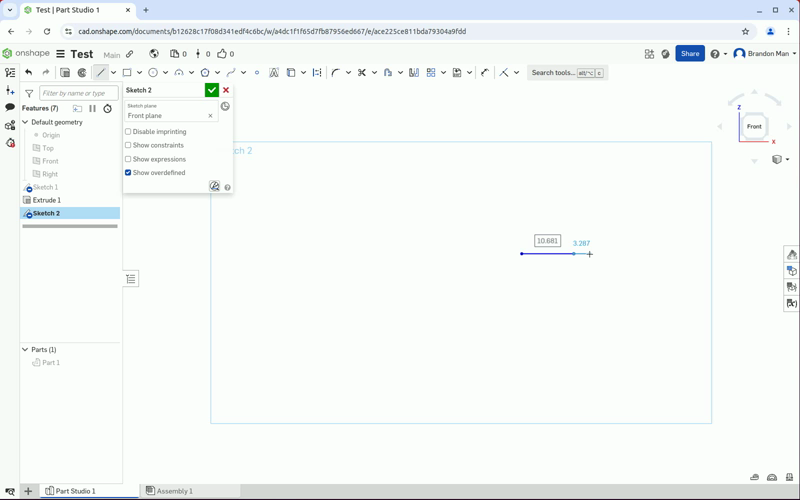
mouse_move(573, 224)
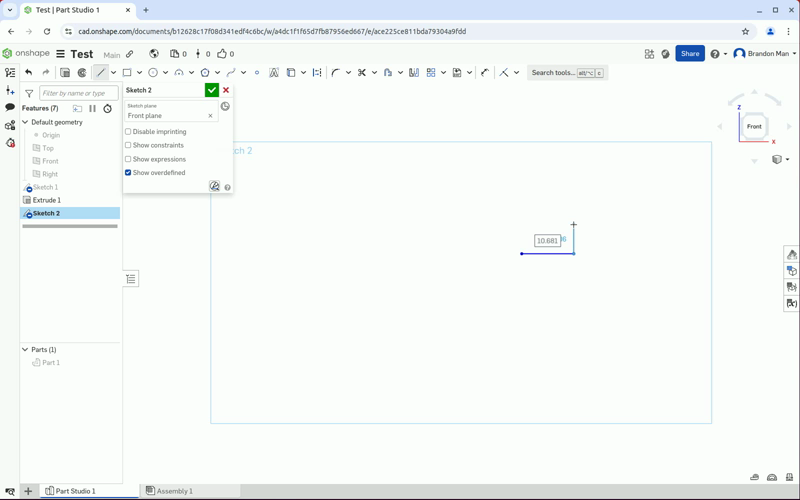
click(573, 224)
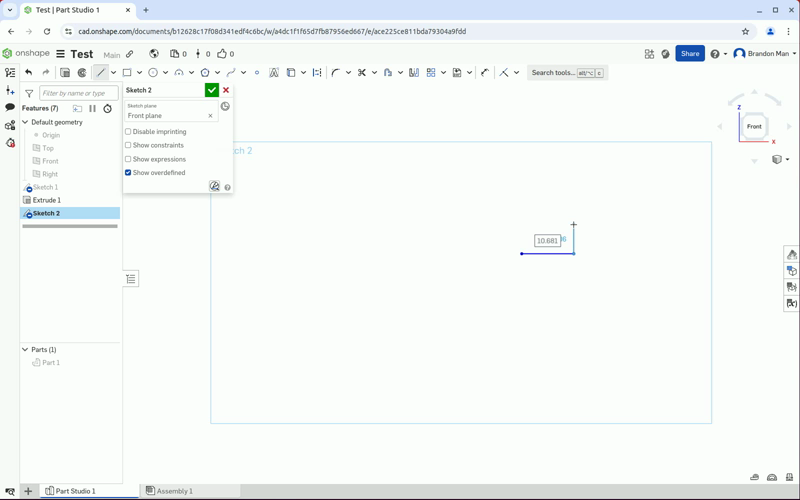
key_up(shift)
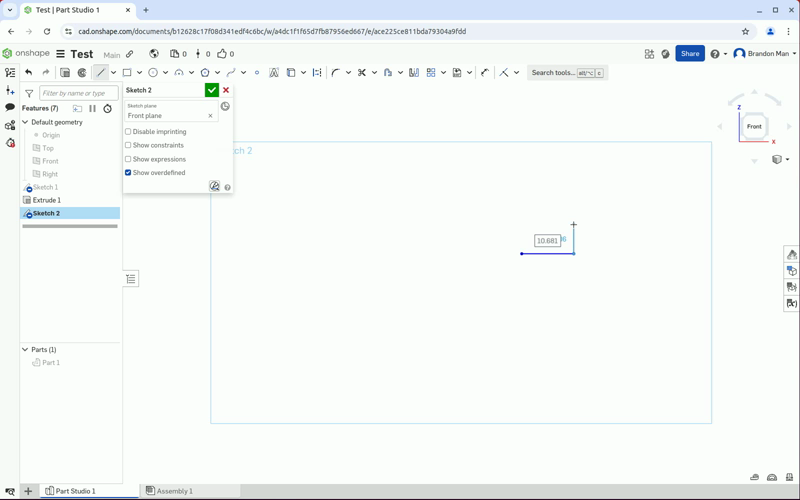
key_down(shift)
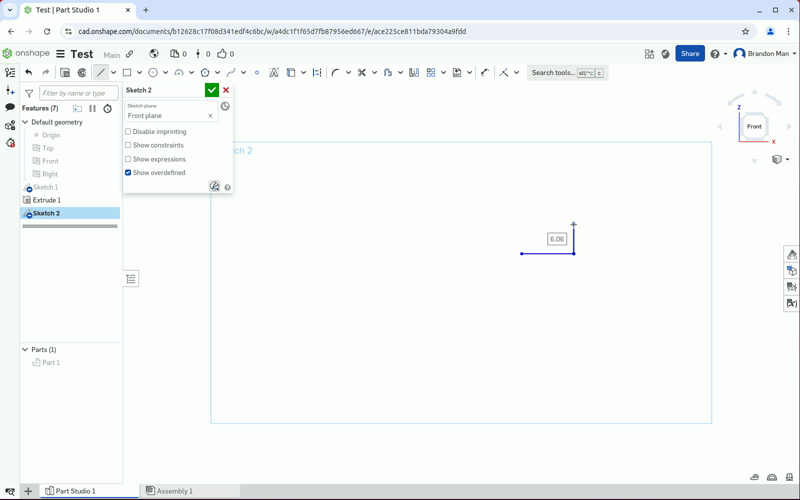
mouse_move(589, 224)
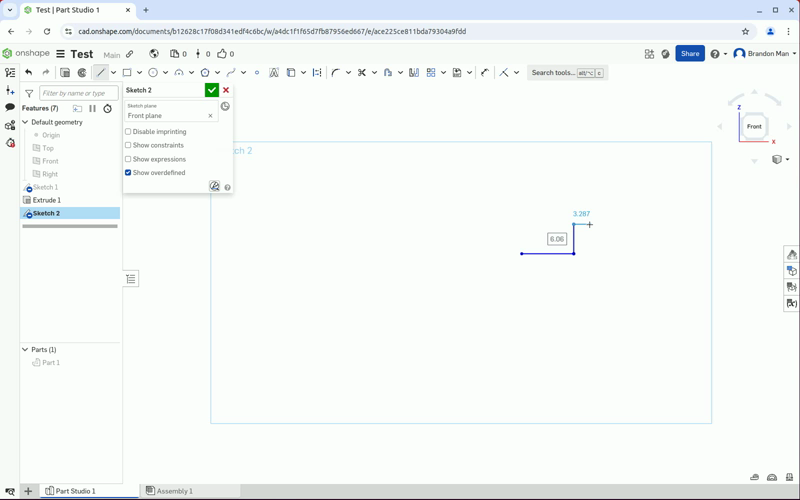
mouse_move(521, 224)
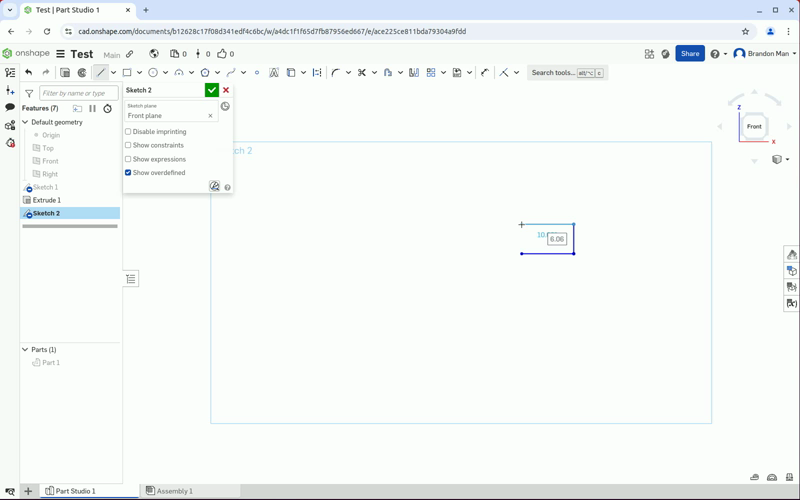
click(521, 224)
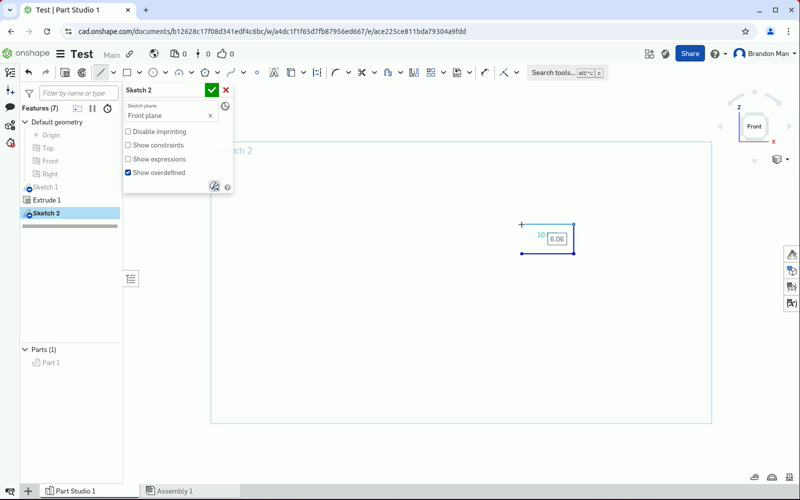
key_up(shift)
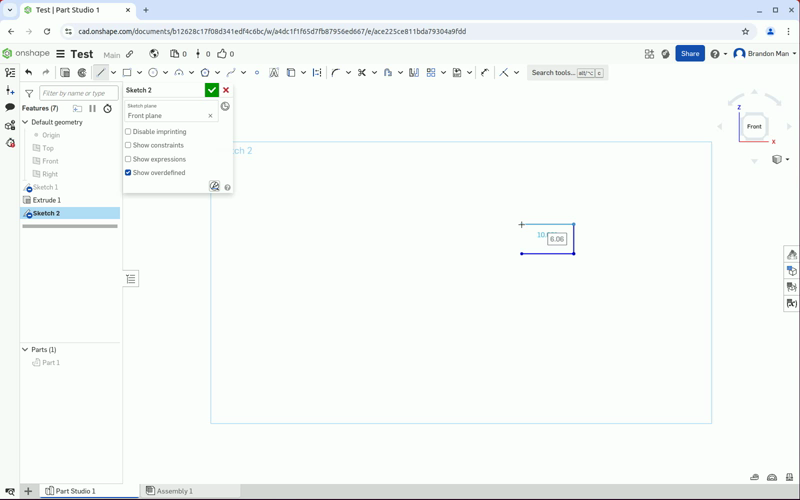
key_down(shift)
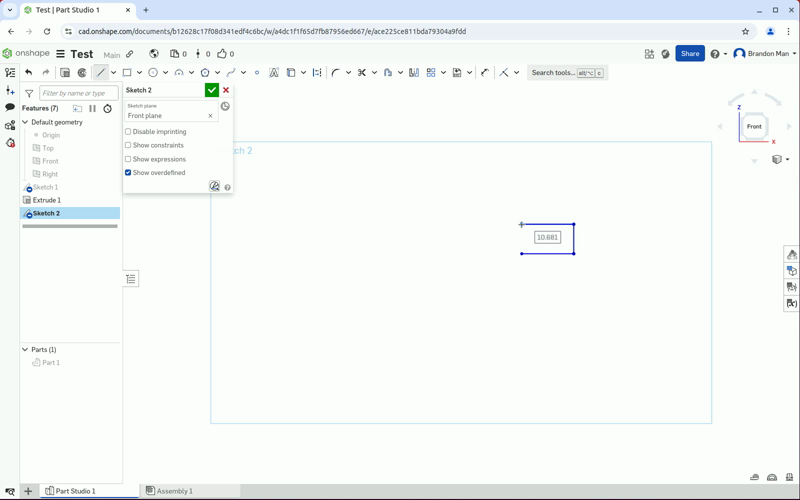
mouse_move(551, 224)
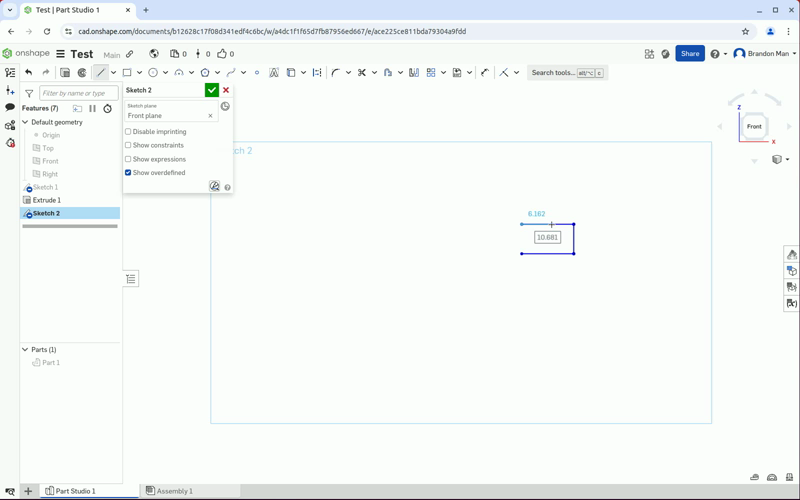
mouse_move(521, 238)
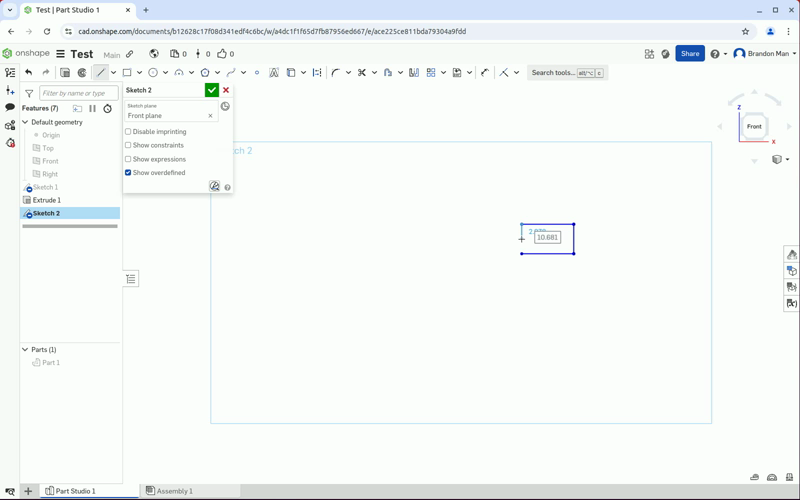
click(521, 238)
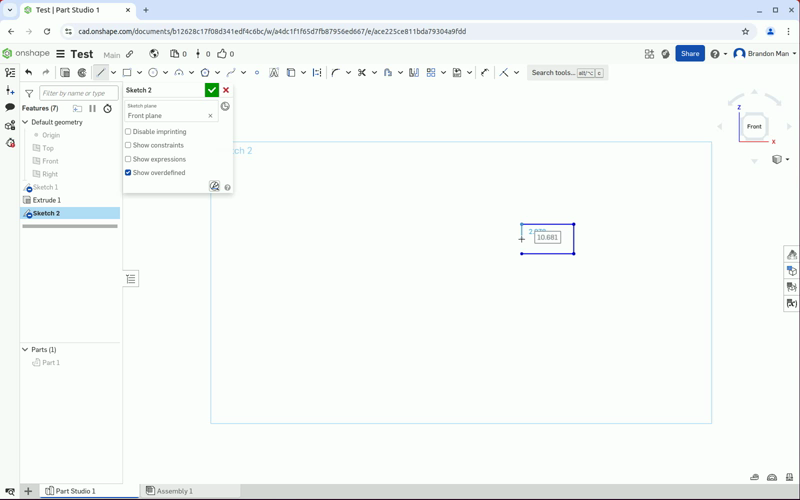
key_up(shift)
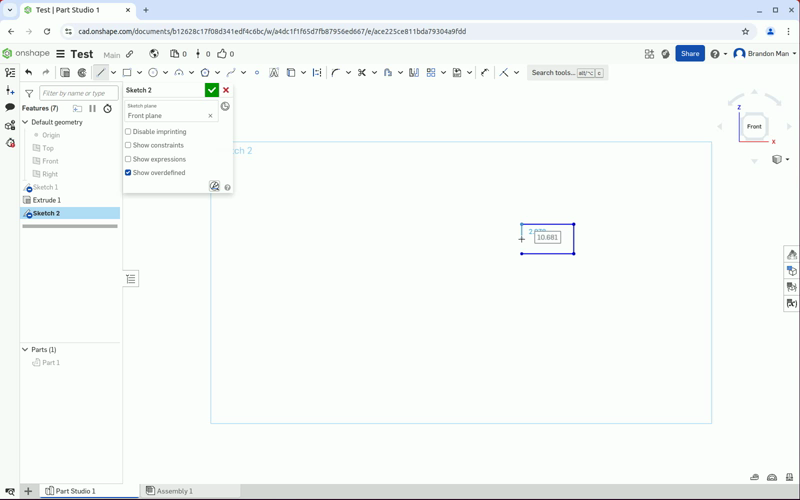
mouse_move(551, 238)
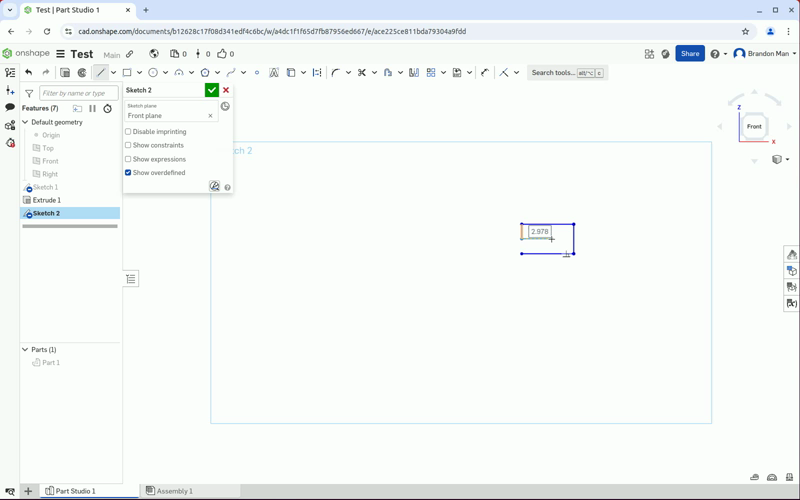
key_down(shift)
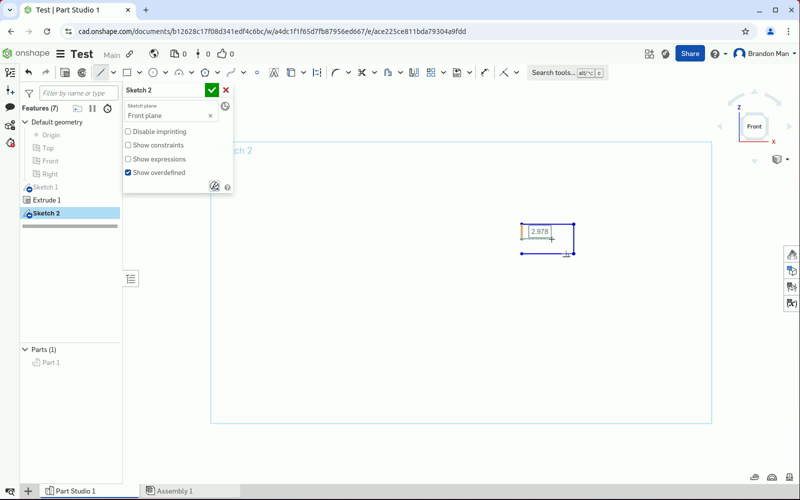
mouse_move(521, 253)
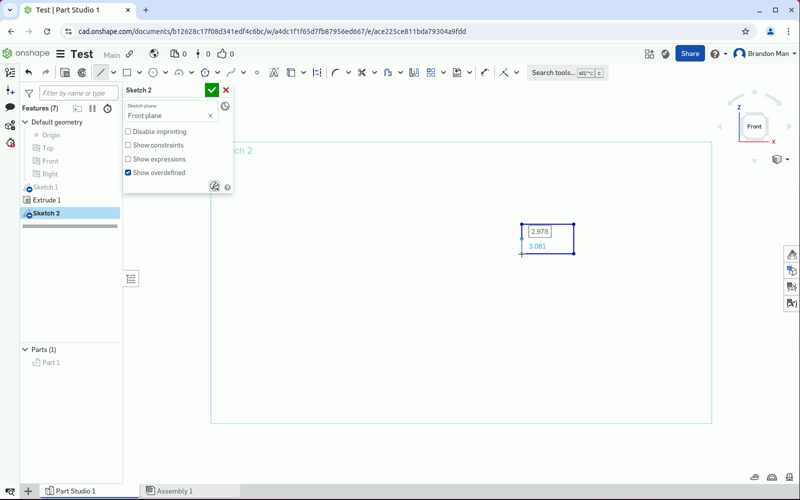
key_up(shift)
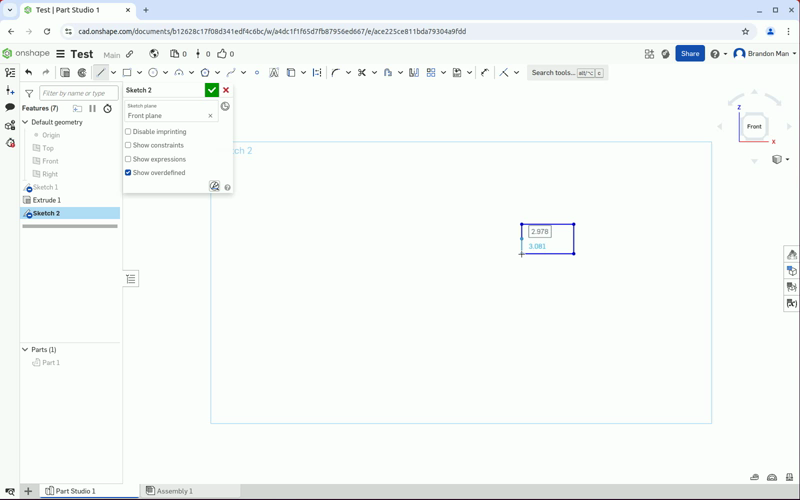
click(521, 253)
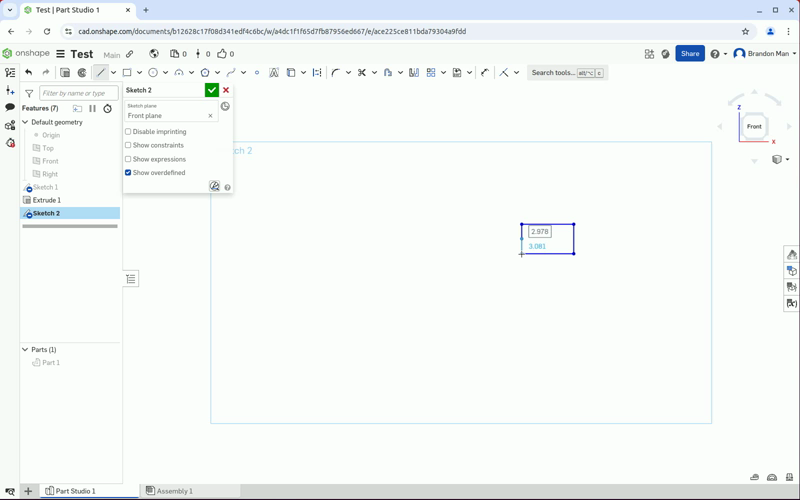
key(esc)
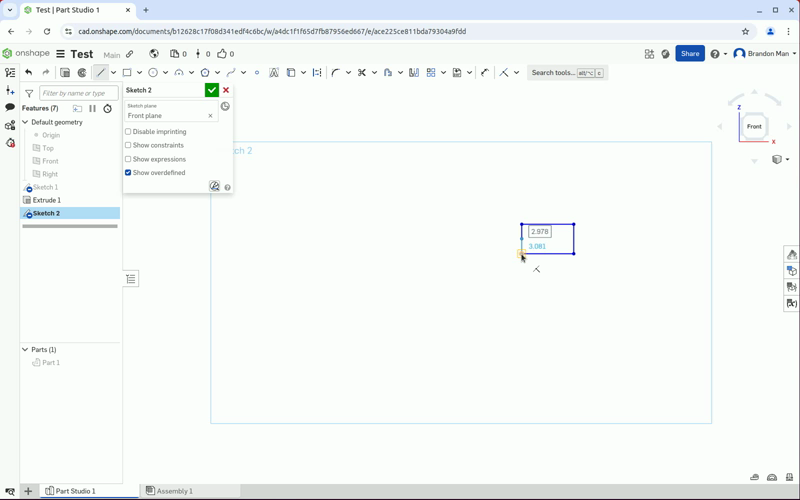
mouse_move(540, 236)
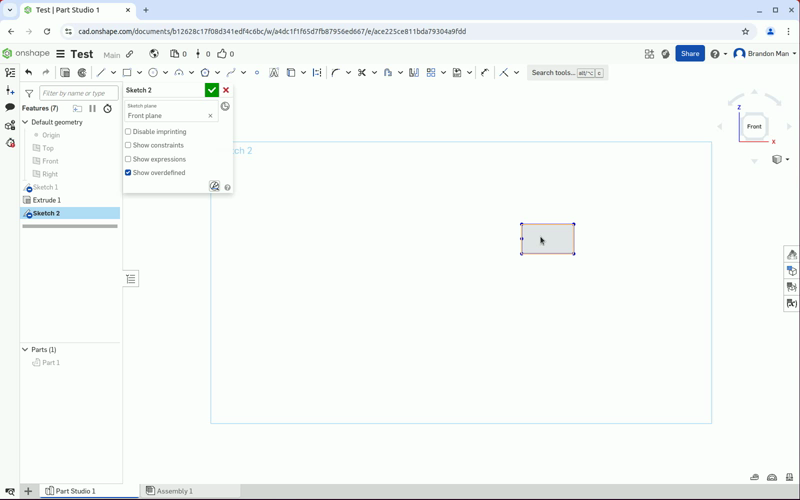
scroll(6)
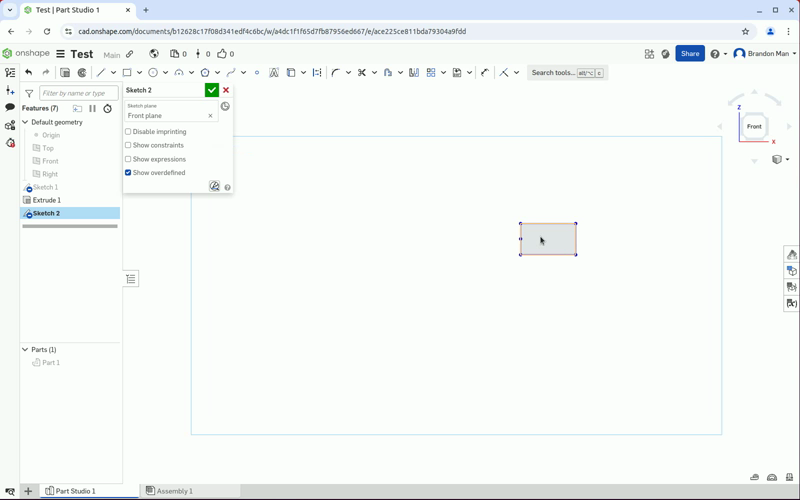
scroll(6)
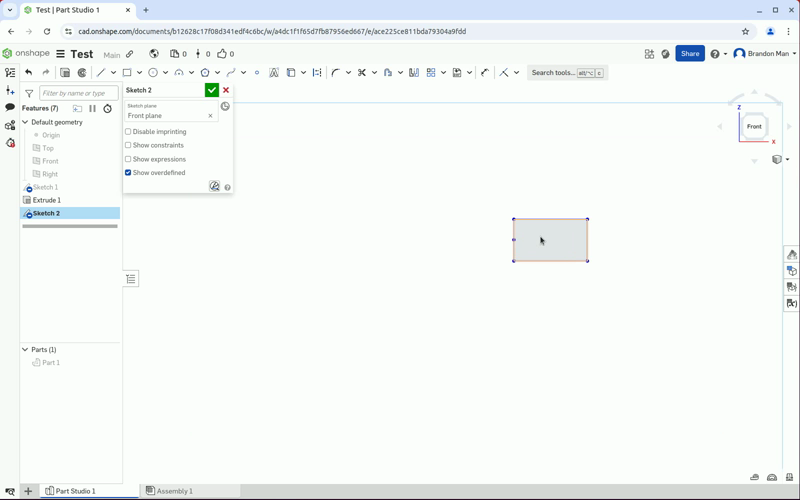
scroll(6)
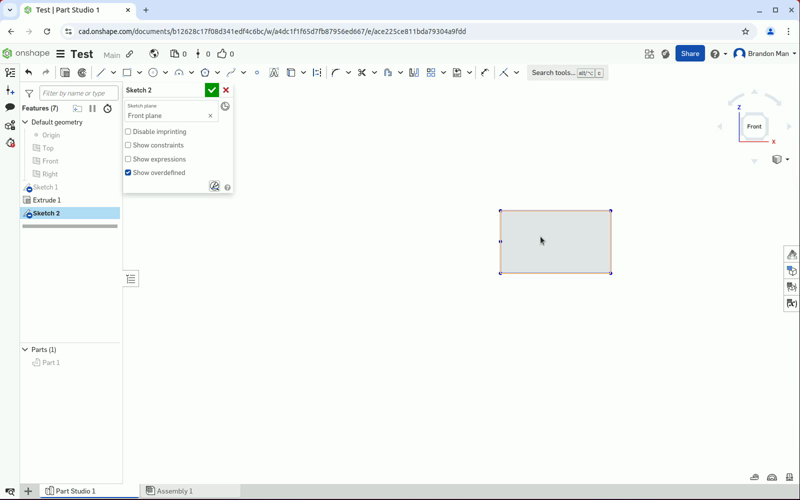
scroll(6)
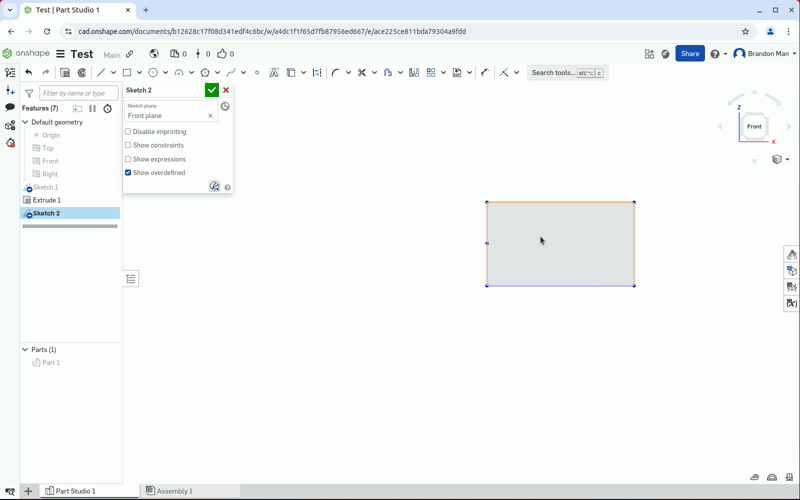
scroll(6)
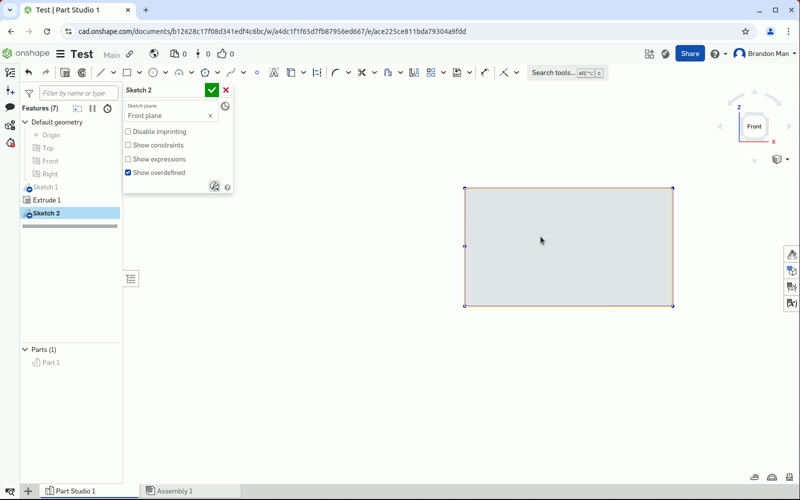
scroll(6)
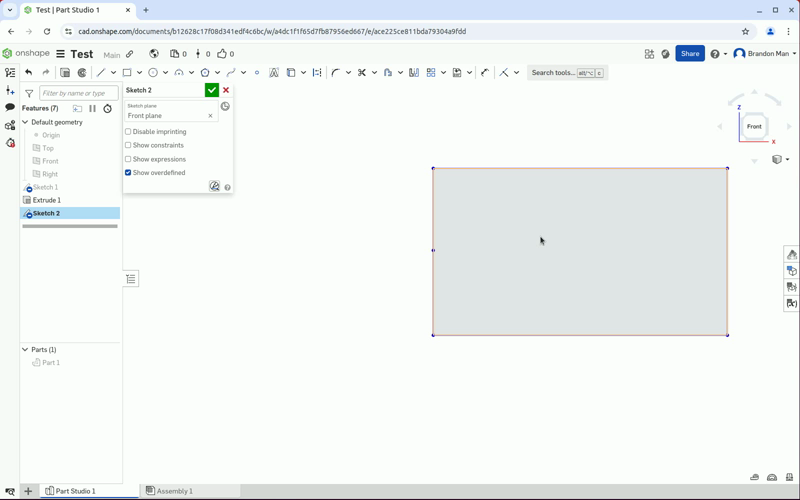
scroll(6)
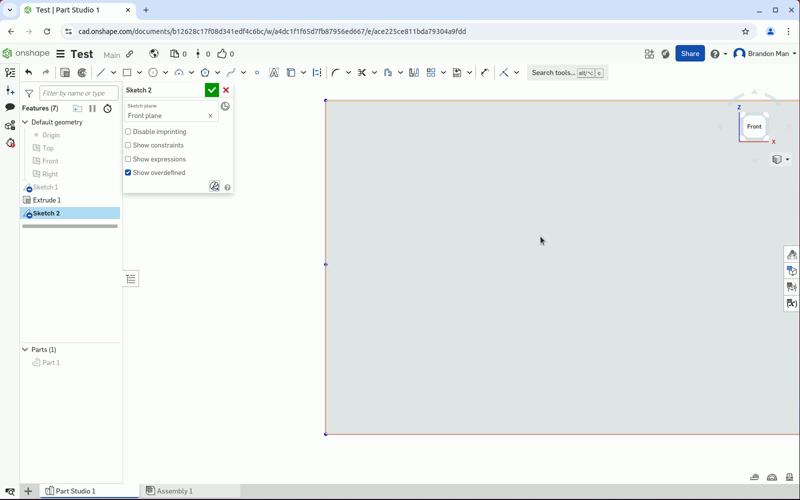
click(540, 236)
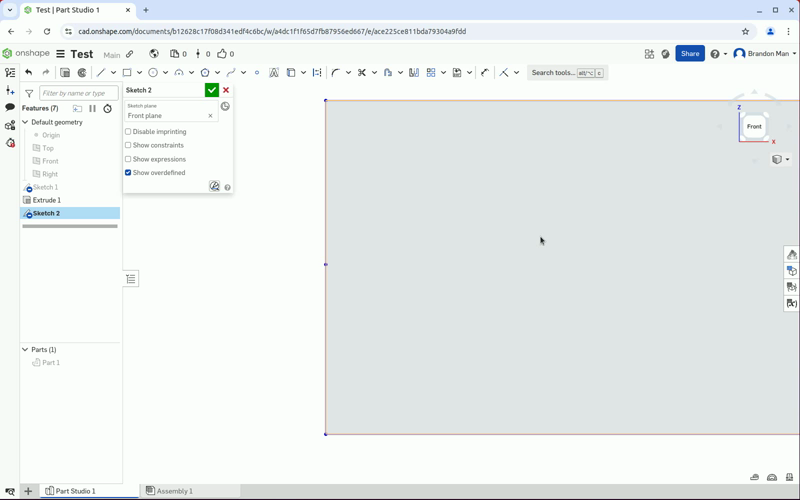
scroll(-6)
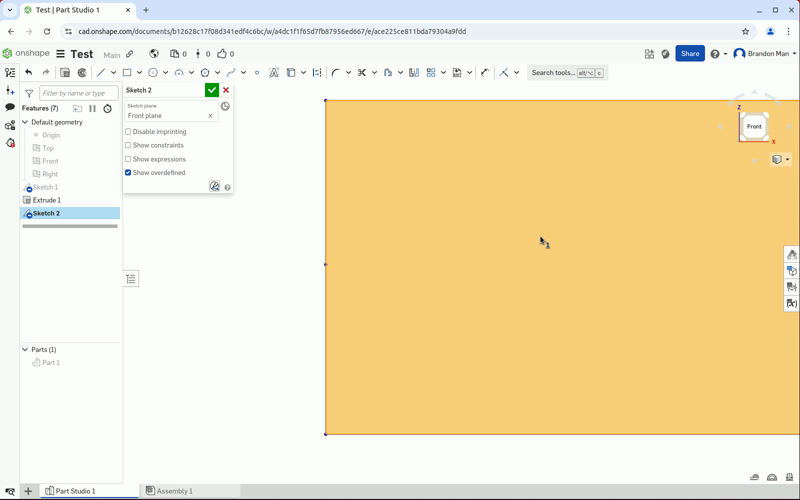
scroll(-6)
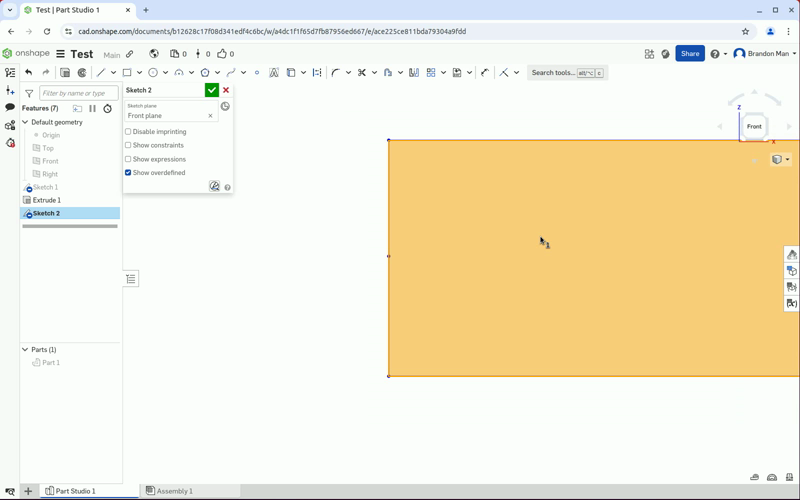
scroll(-6)
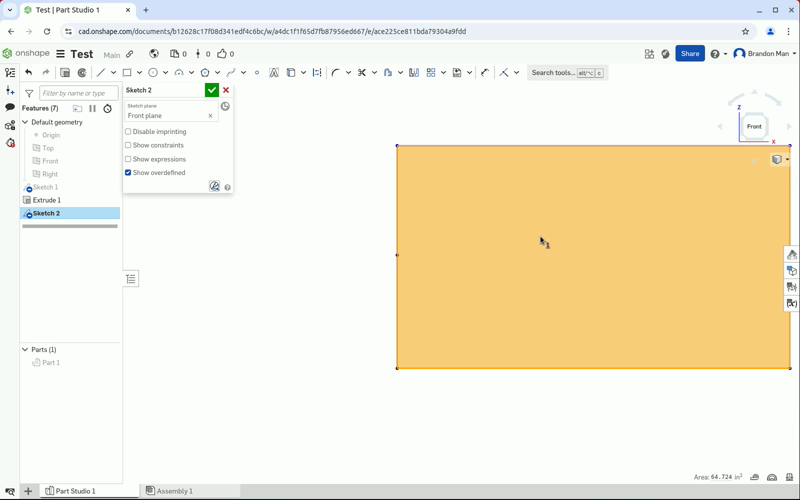
scroll(-6)
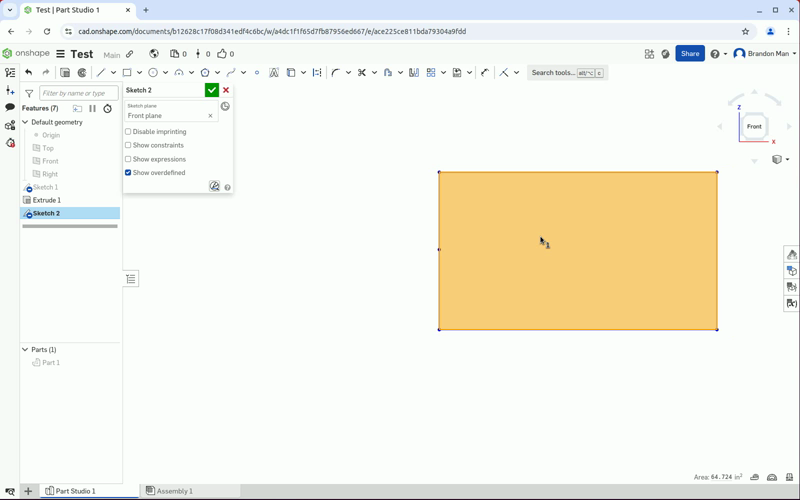
scroll(-6)
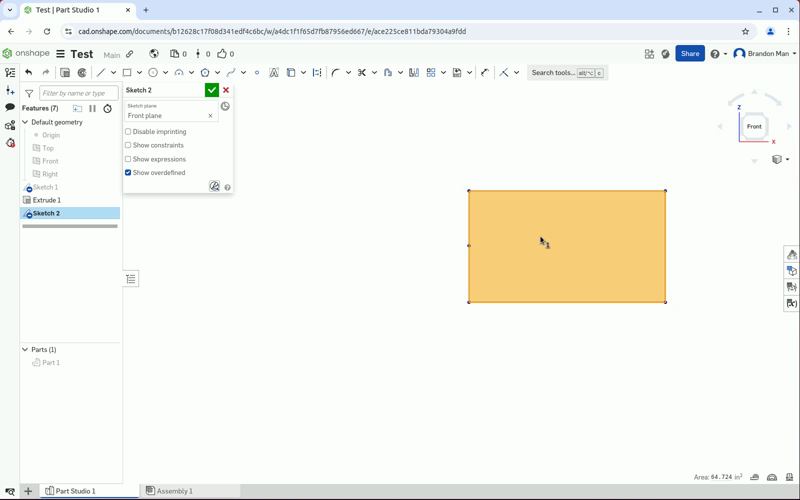
scroll(-6)
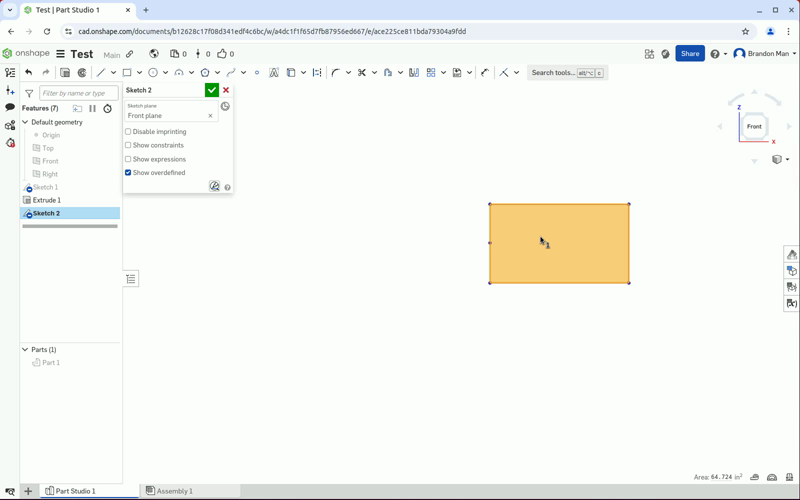
scroll(-6)
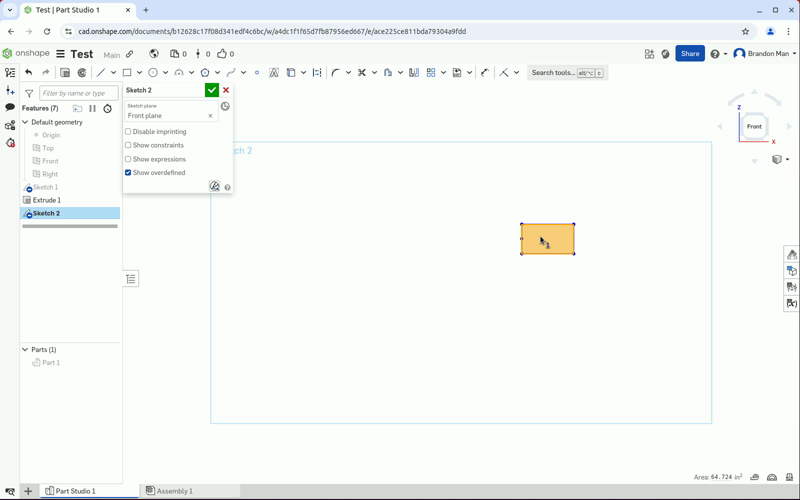
mouse_move(73, 352)
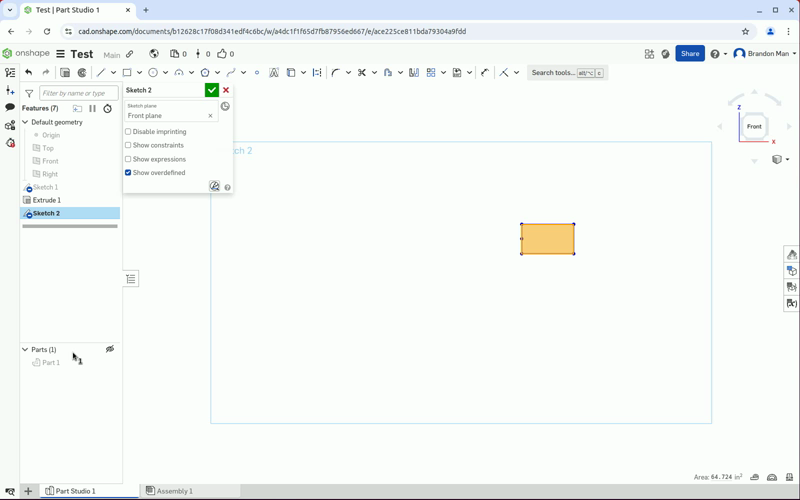
key(shift+y)
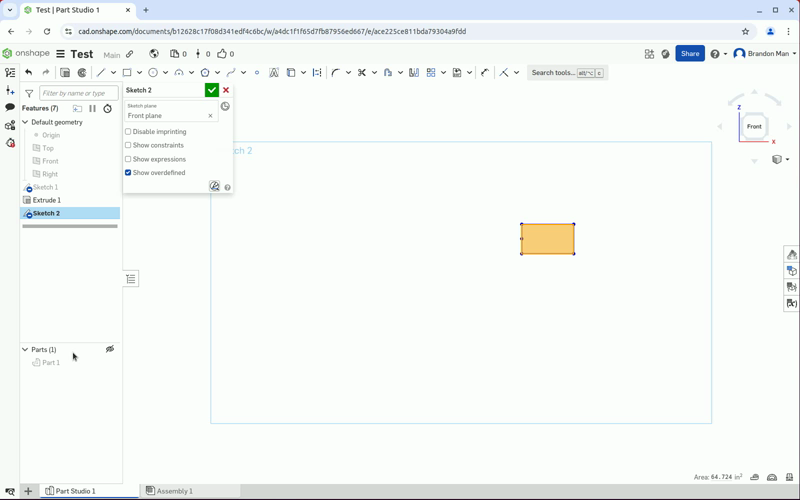
key(shift+e)
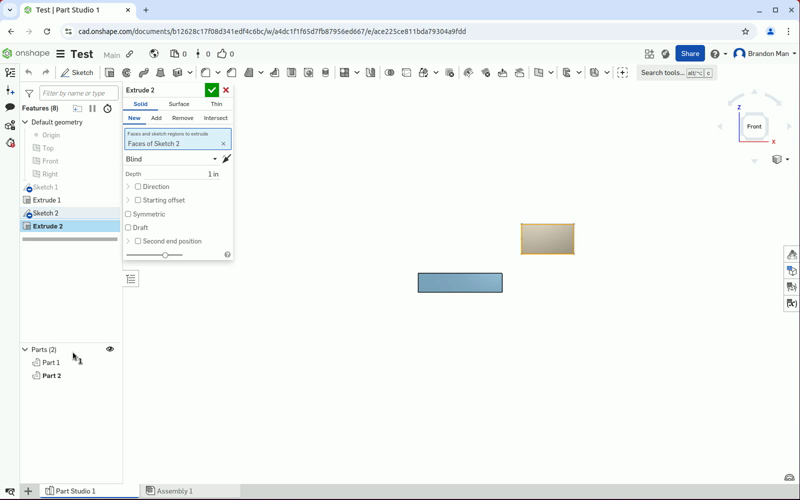
mouse_move(143, 106)
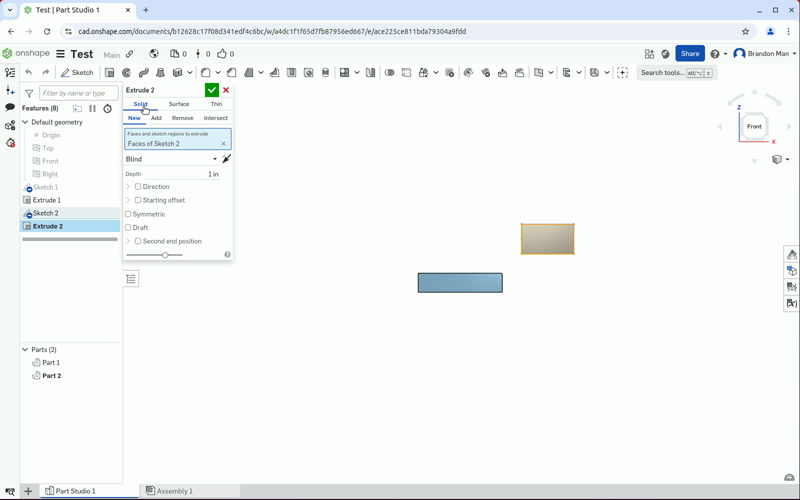
click(143, 106)
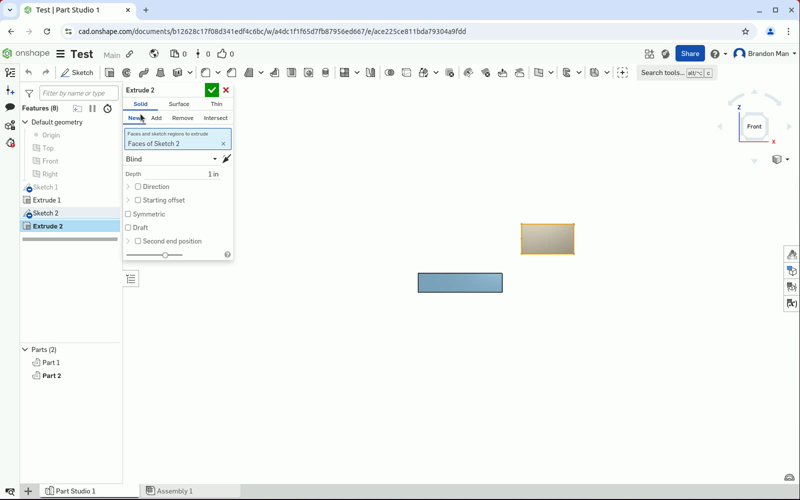
mouse_move(137, 120)
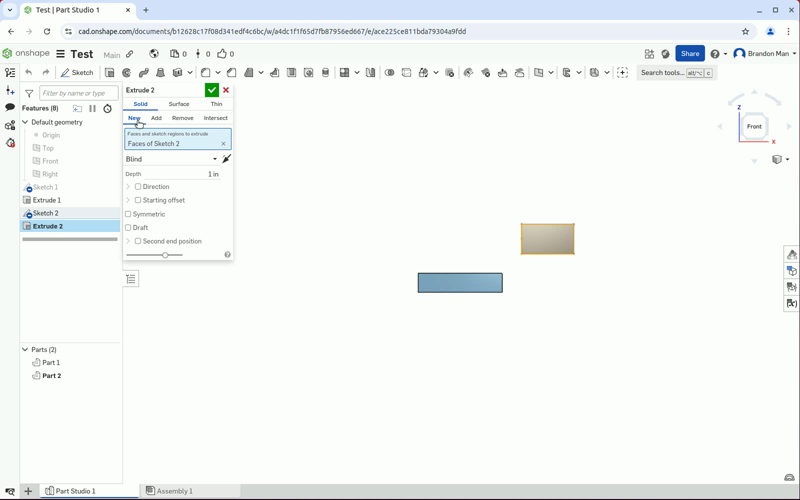
click(137, 120)
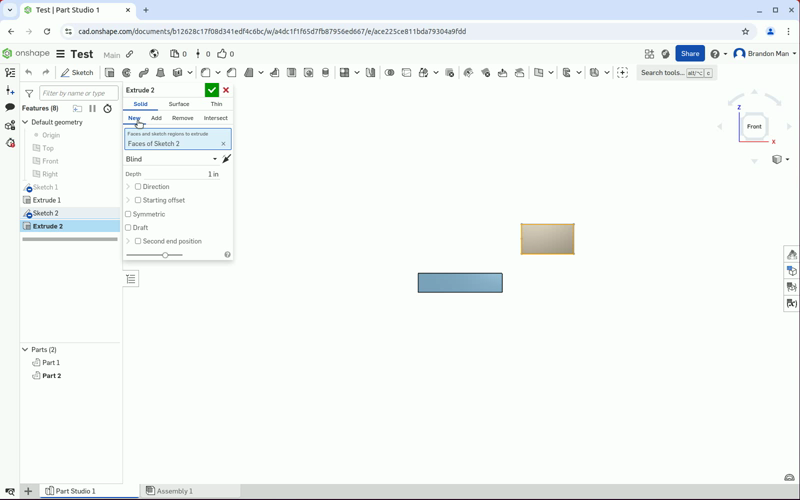
key(tab, 4)
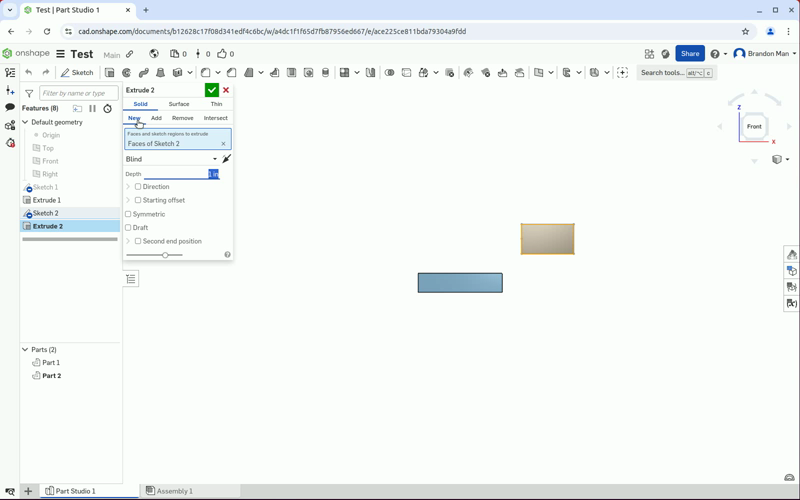
text(5.296)
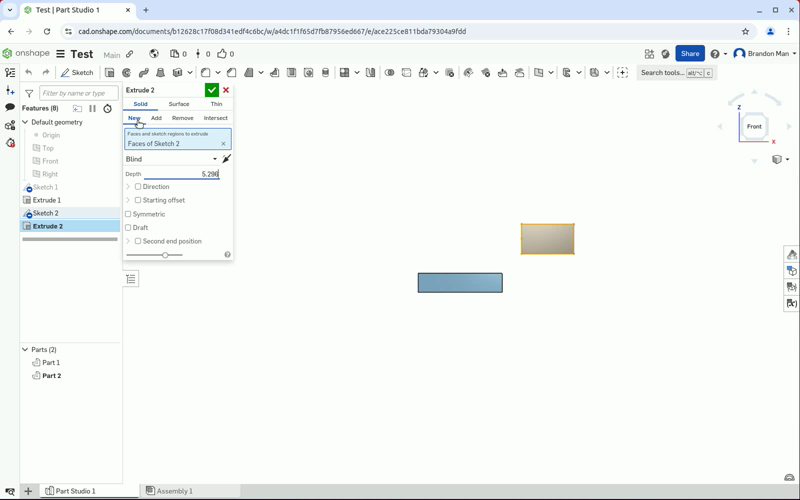
key(enter)
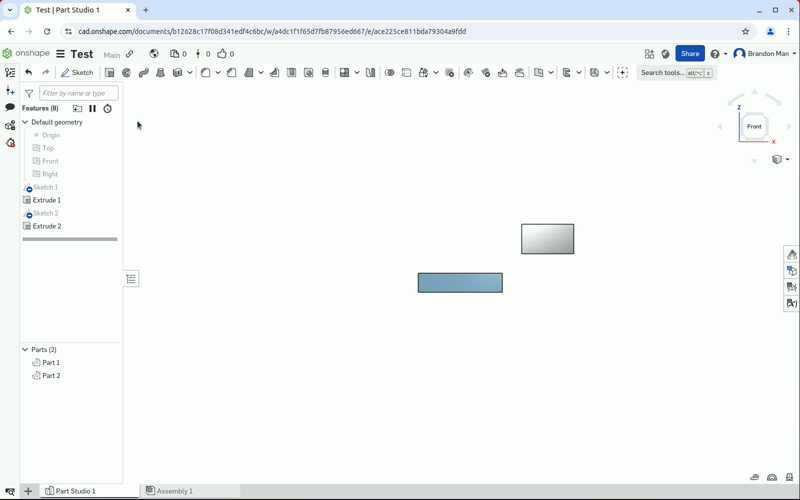
key(shift+h)
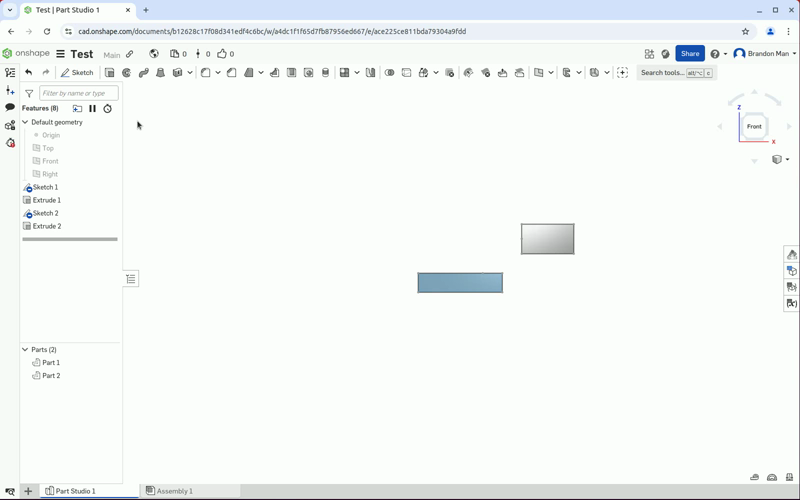
key(shift+h)
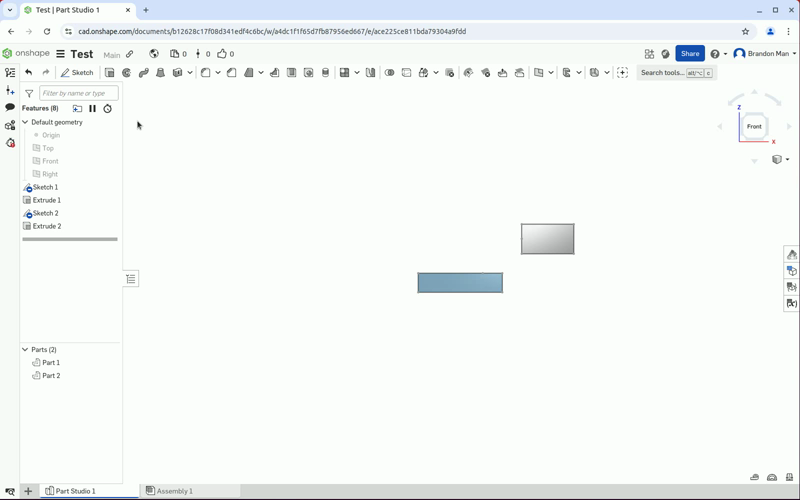
key(shift+7)
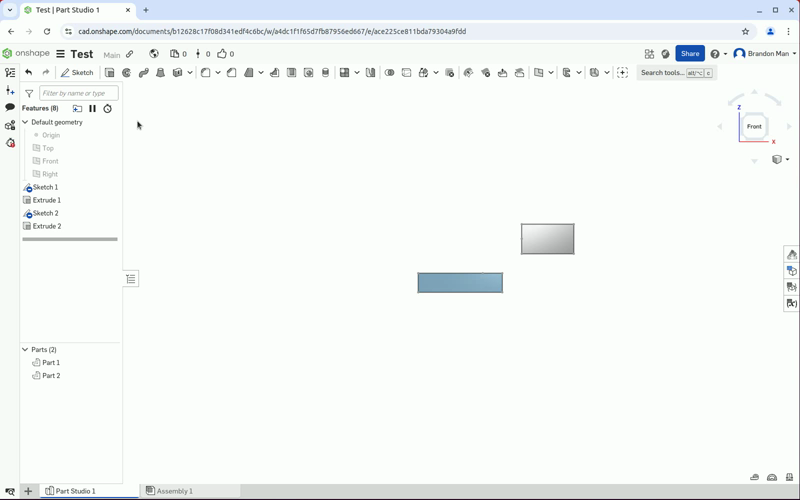
key(left, 2)
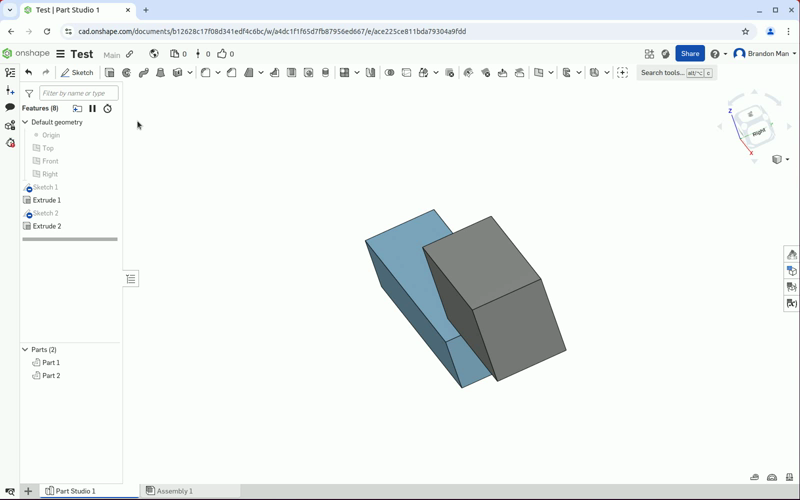
key(down, 2)
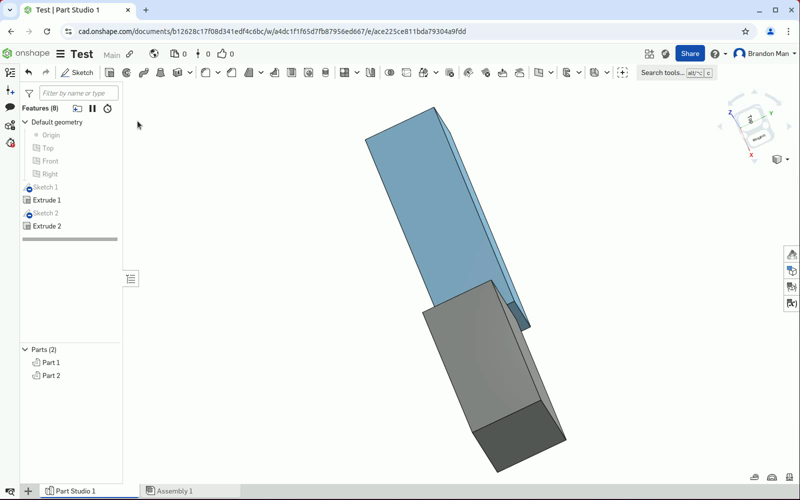
key(up, 2)
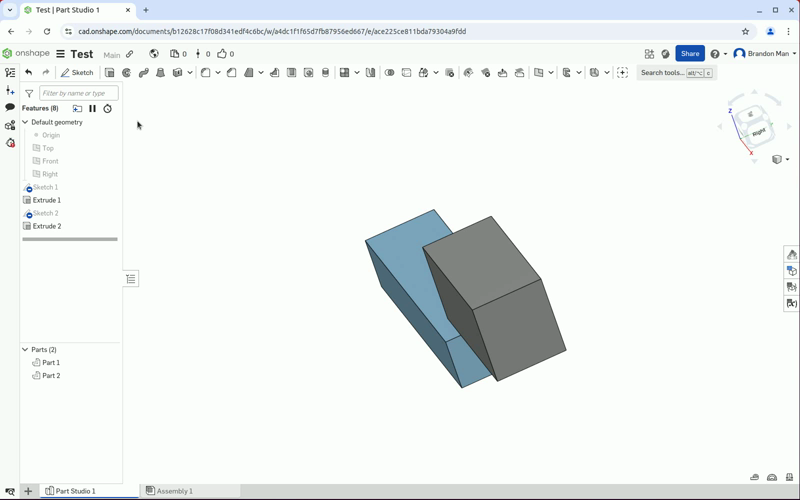
key(right, 2)
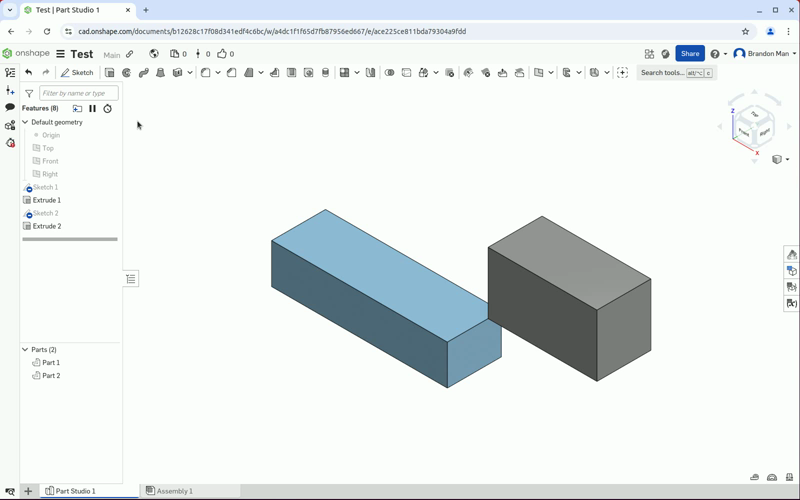
mouse_move(73, 189)
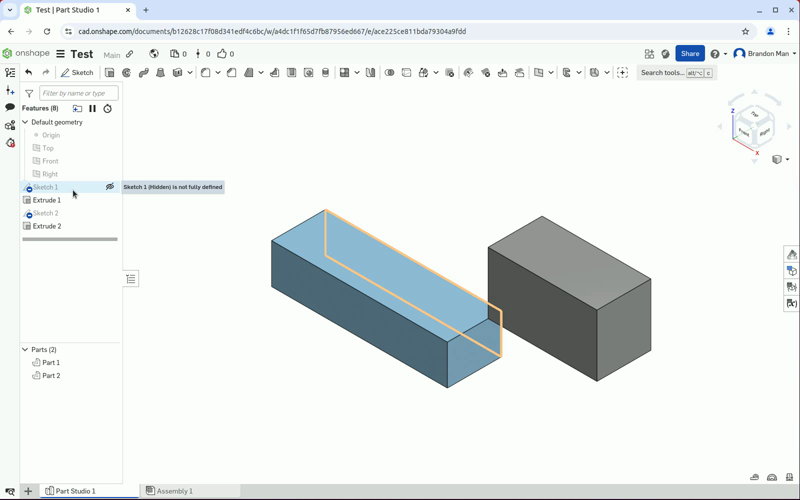
click(73, 189)